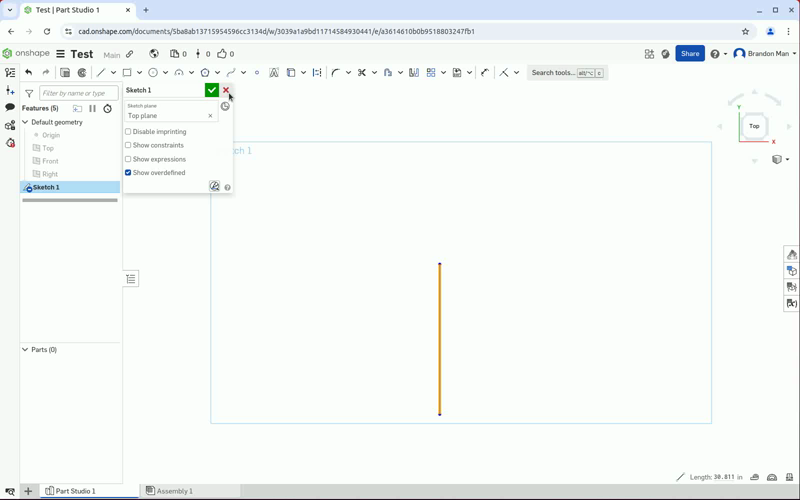
key(shift+h)
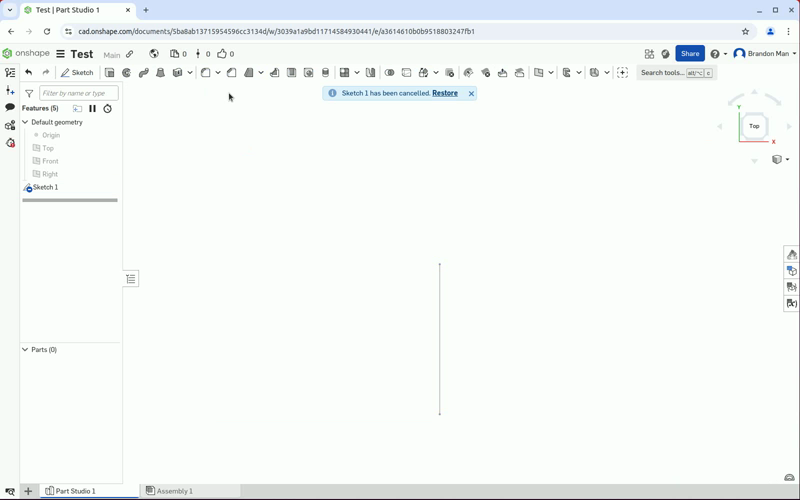
key(shift+s)
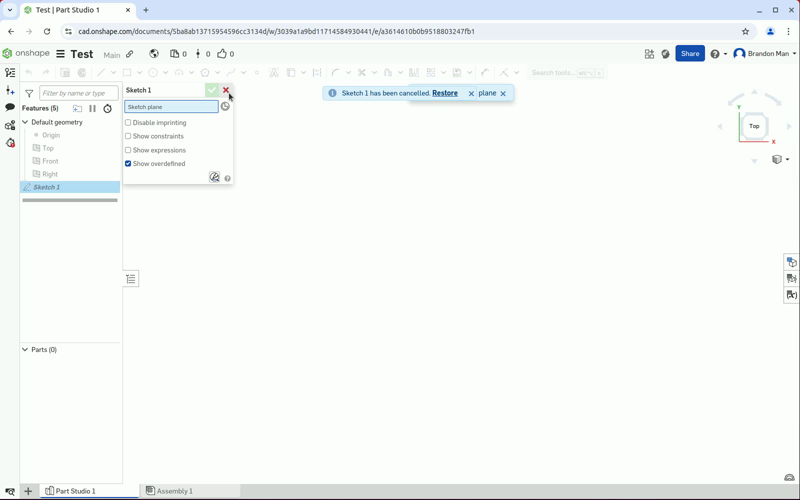
mouse_move(73, 150)
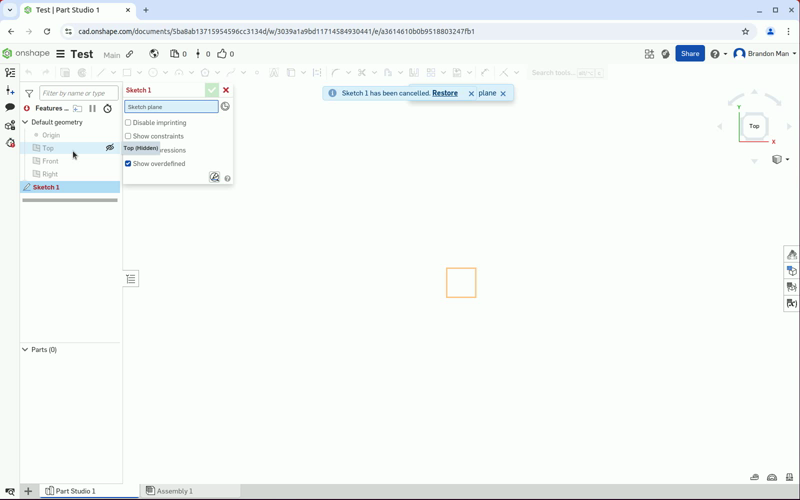
click(73, 150)
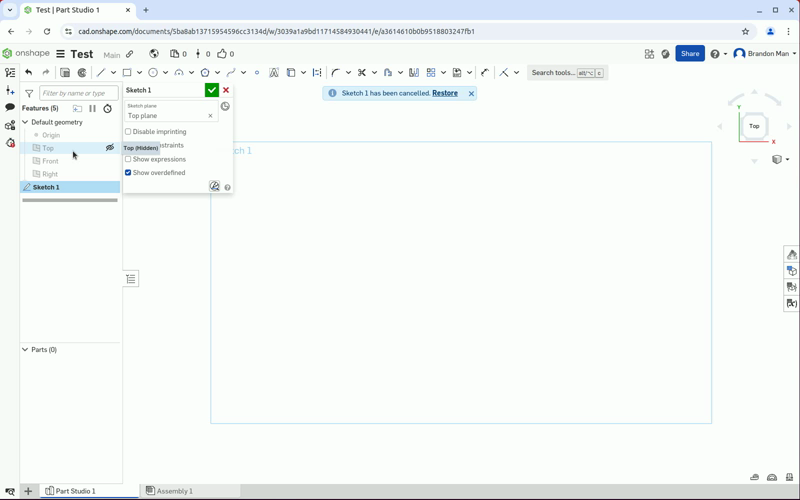
mouse_move(73, 352)
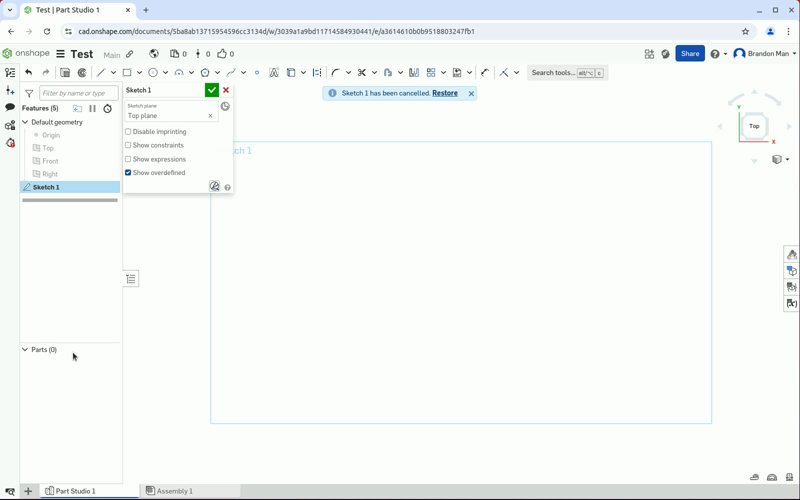
key(y)
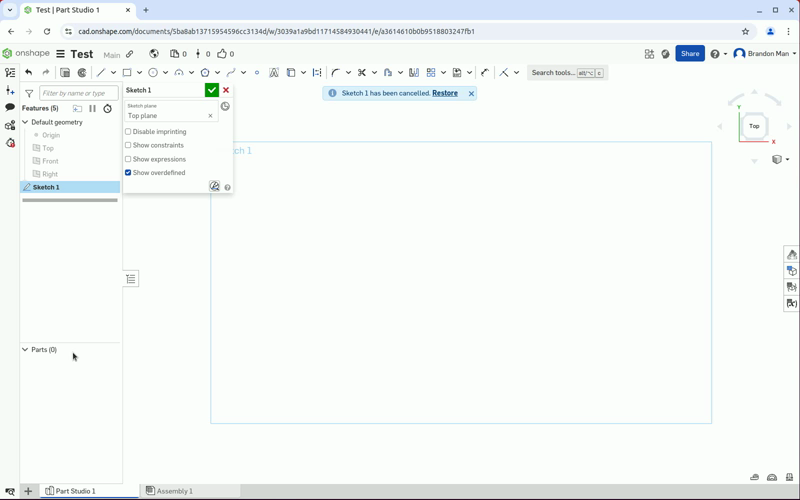
key(l)
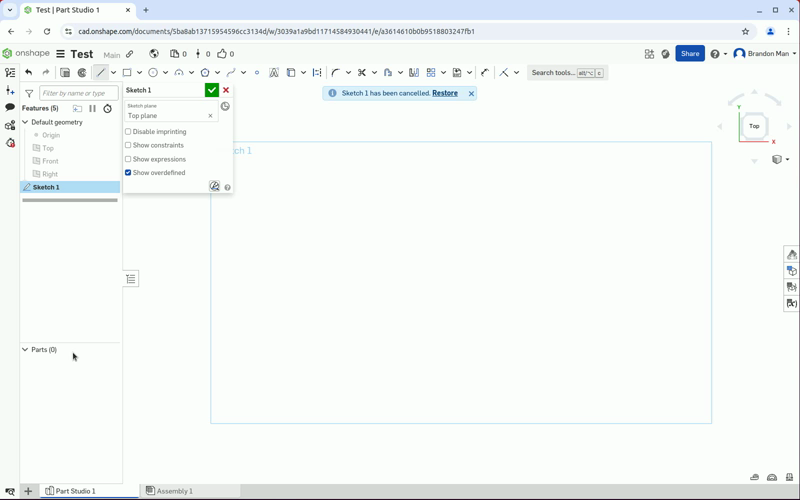
key_down(shift)
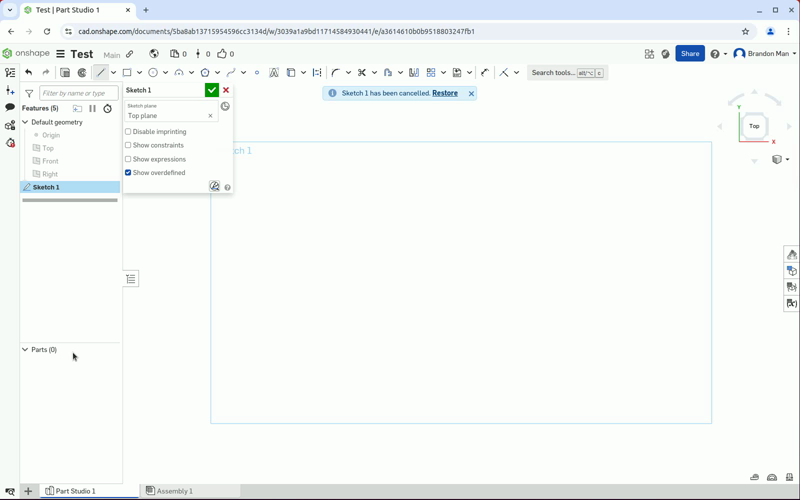
mouse_move(409, 395)
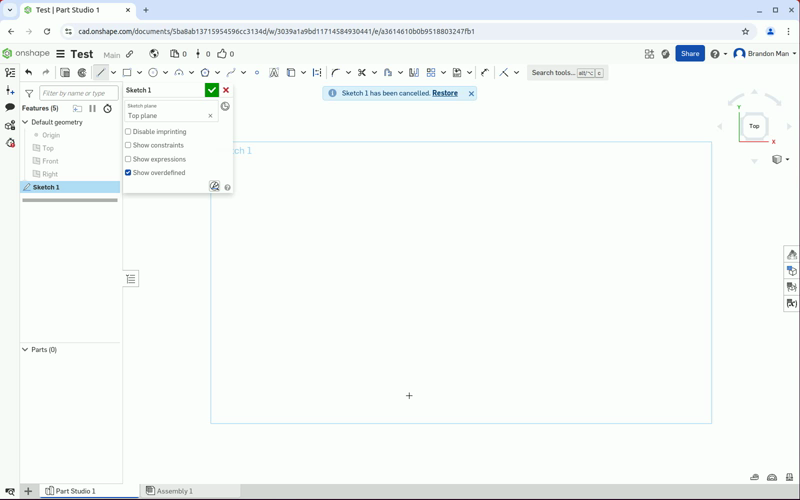
click(409, 395)
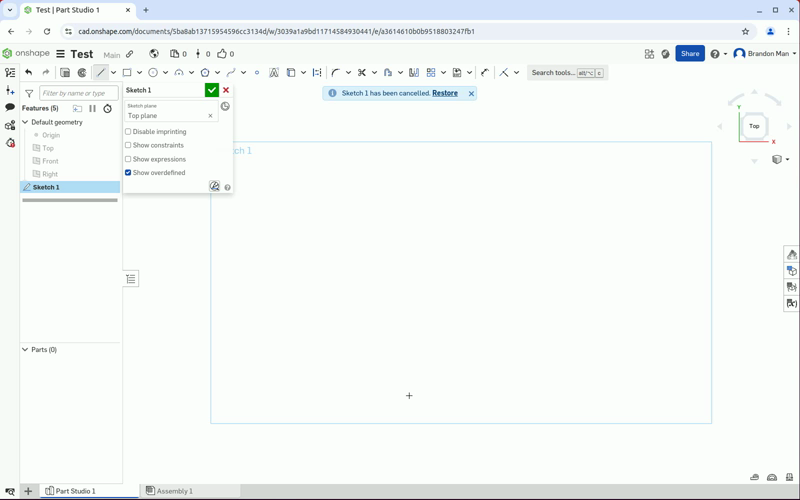
key_up(shift)
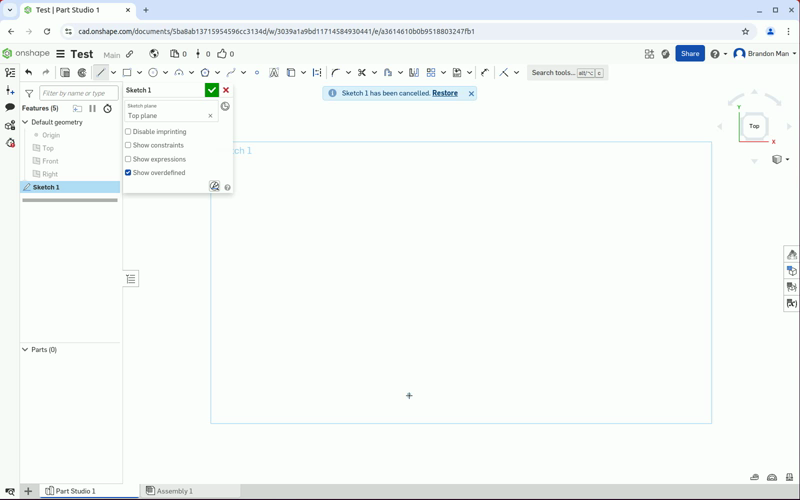
key_down(shift)
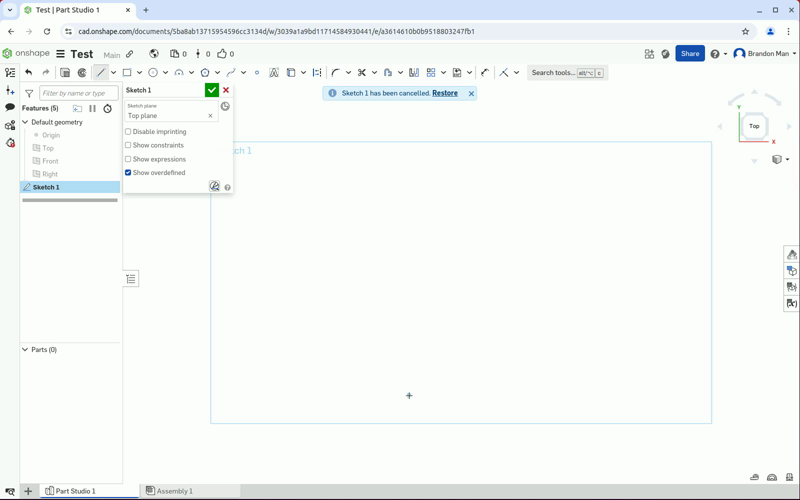
mouse_move(507, 395)
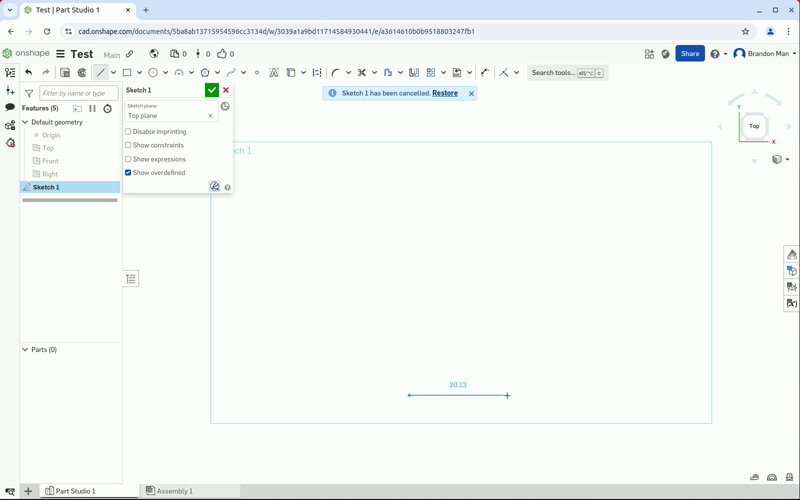
click(507, 395)
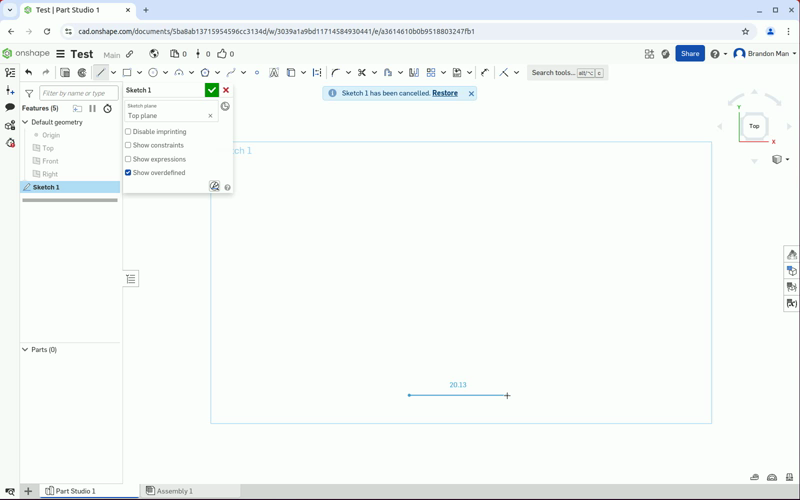
key_up(shift)
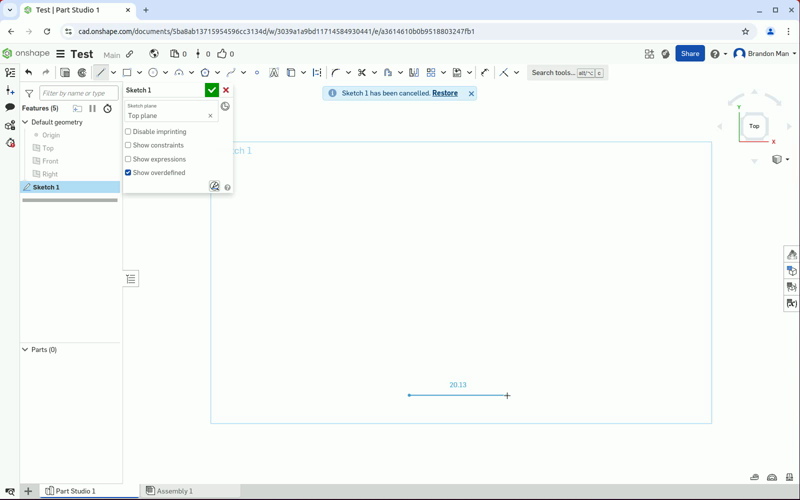
key_down(shift)
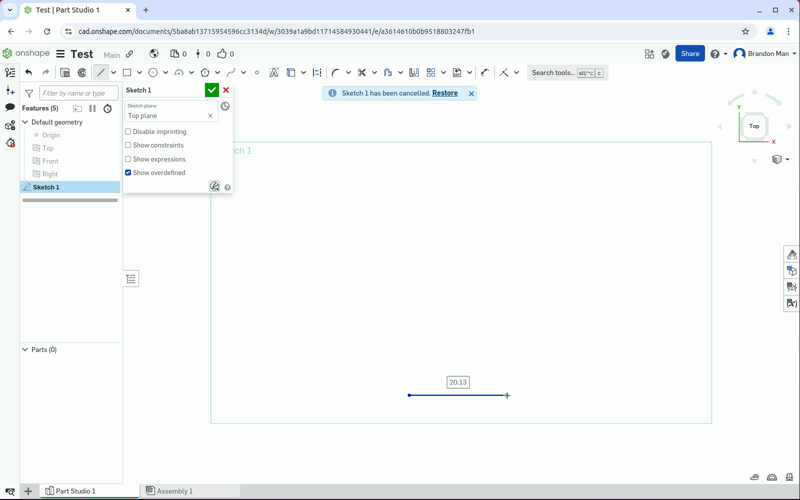
mouse_move(507, 226)
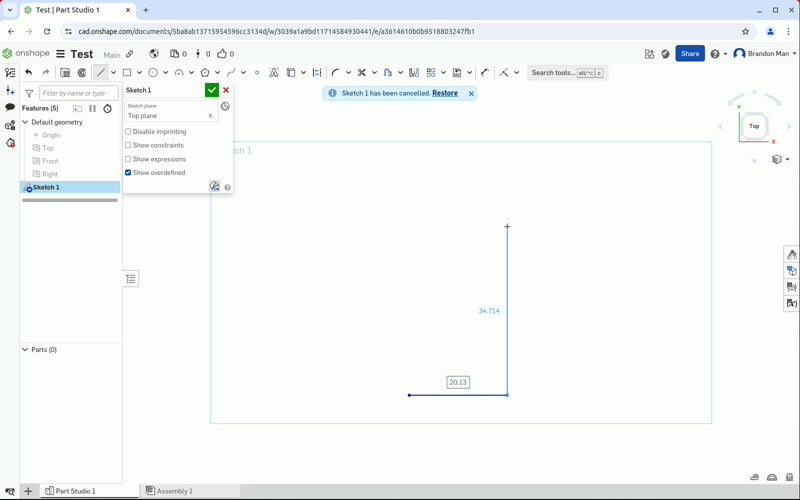
click(507, 226)
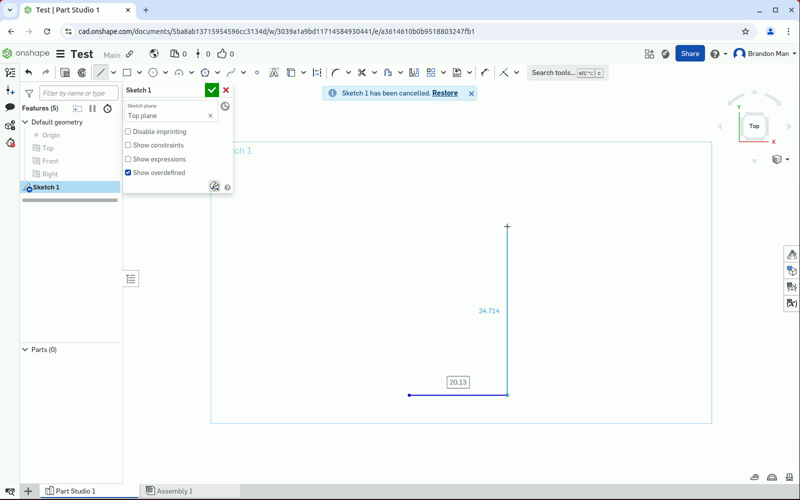
key_up(shift)
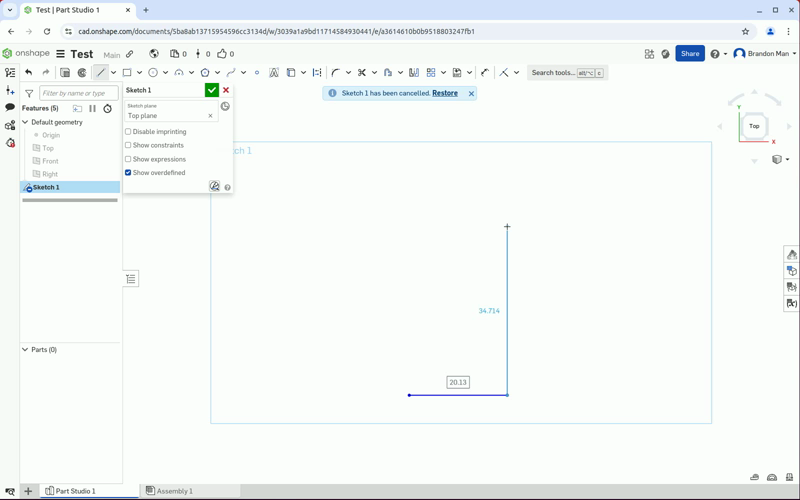
key_down(shift)
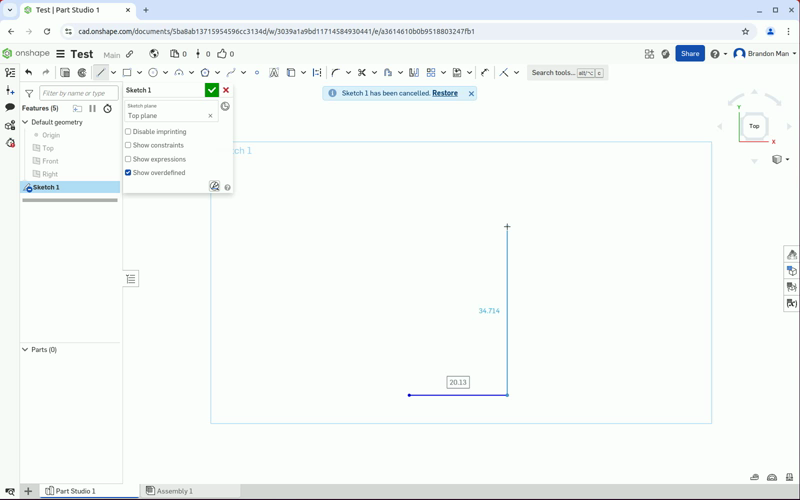
mouse_move(409, 226)
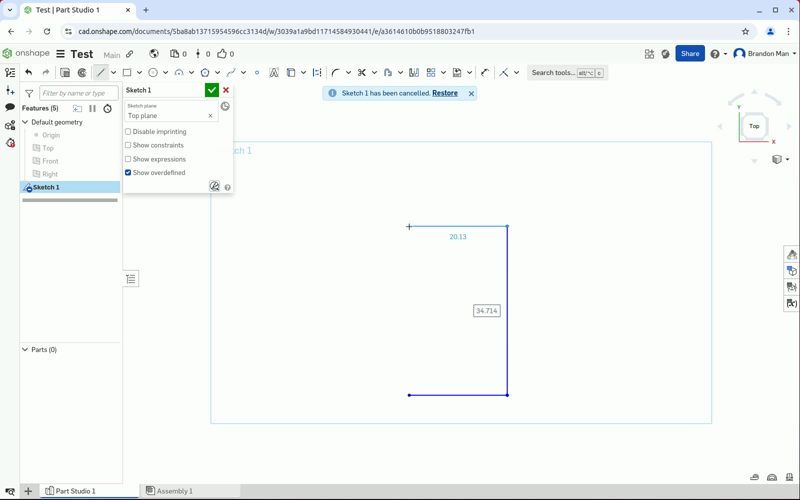
click(409, 226)
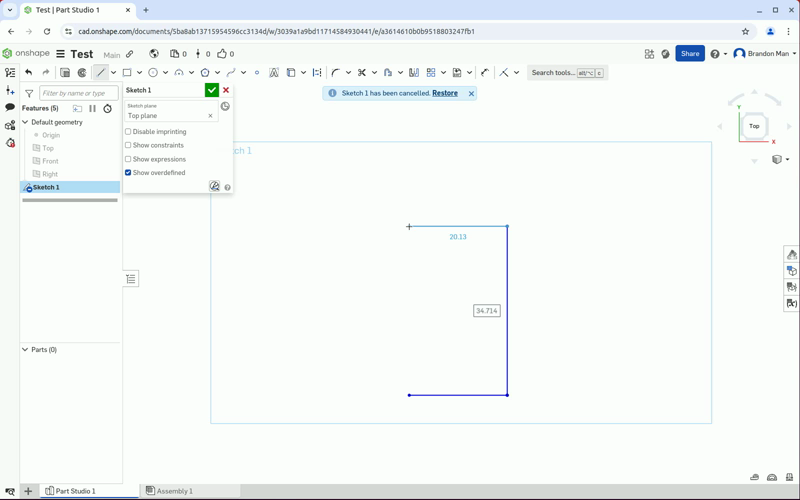
key_up(shift)
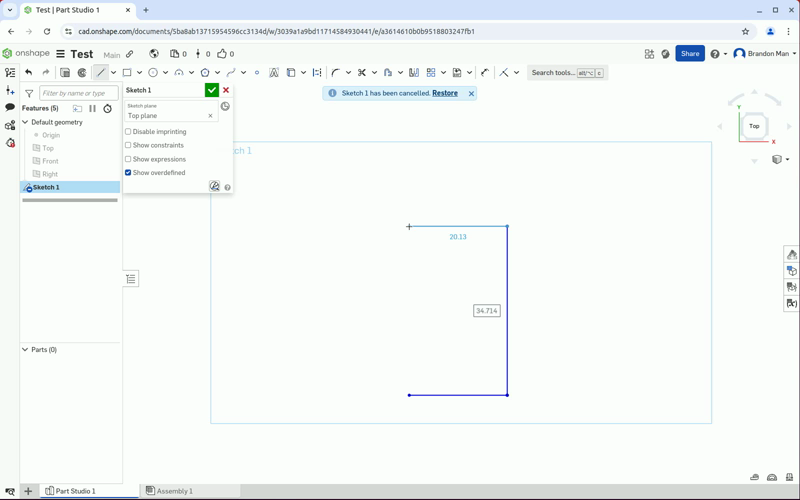
key_down(shift)
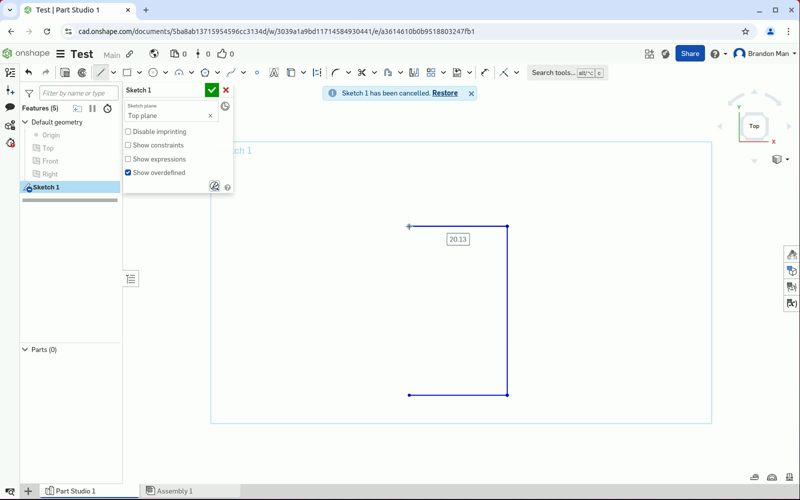
mouse_move(409, 395)
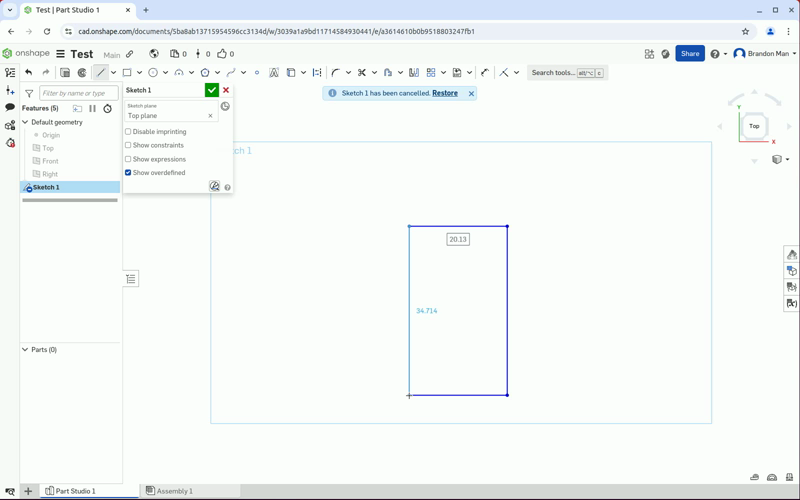
key_up(shift)
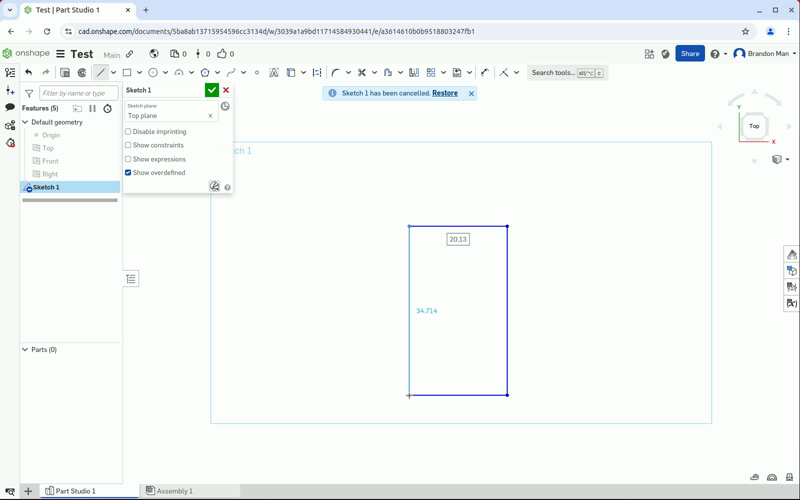
click(409, 395)
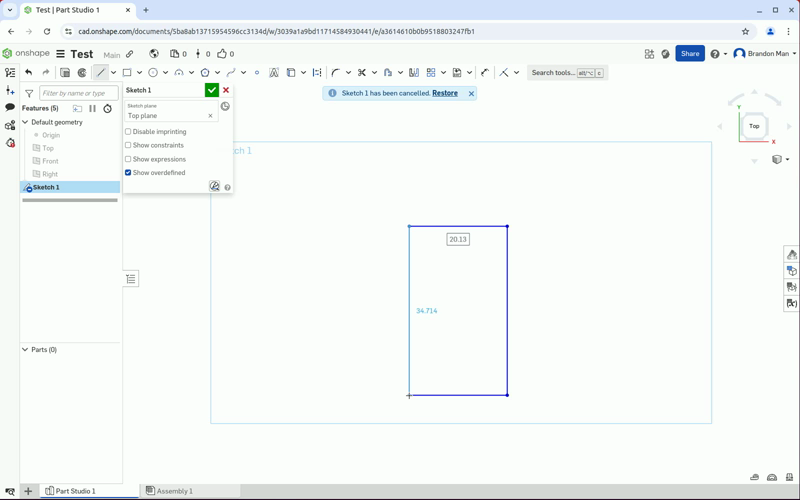
key(esc)
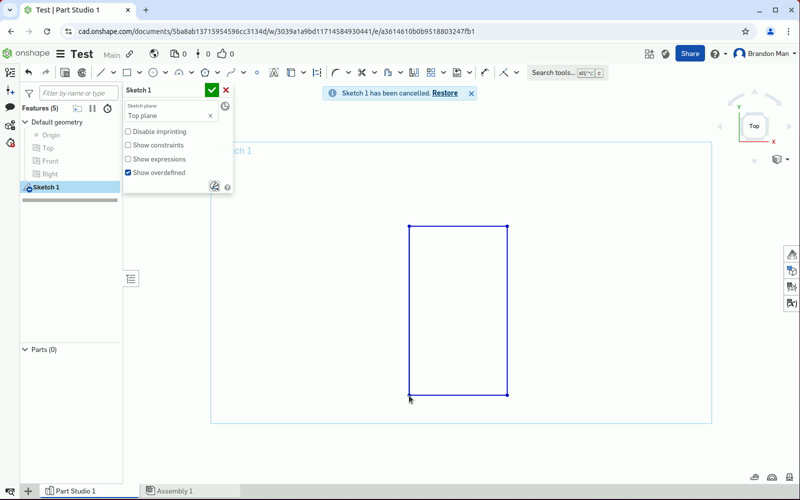
mouse_move(455, 372)
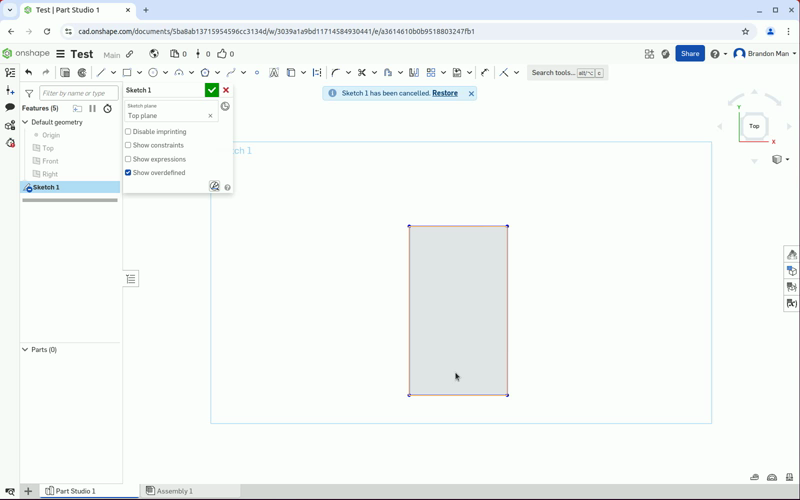
click(455, 372)
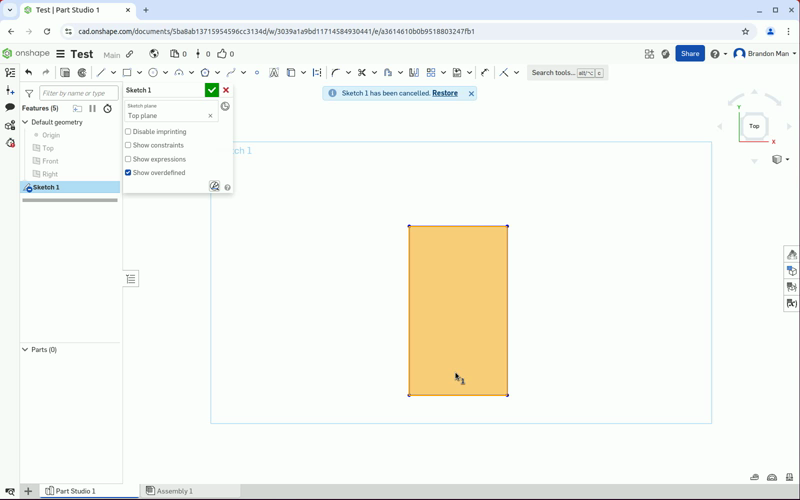
mouse_move(73, 352)
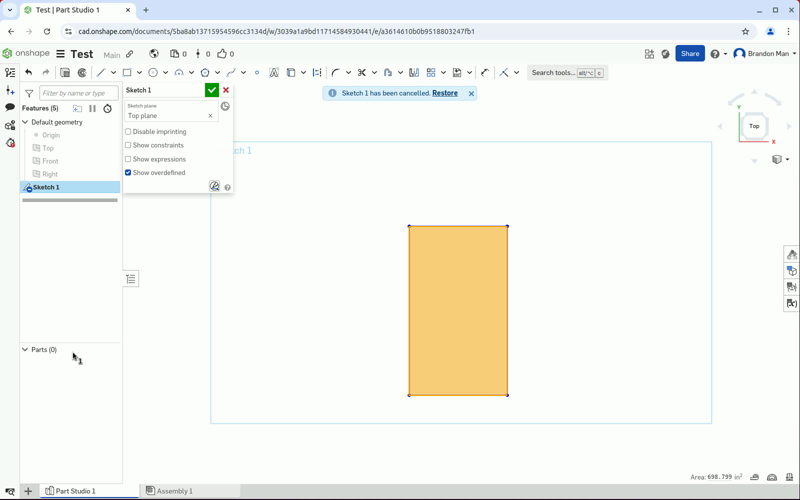
key(shift+y)
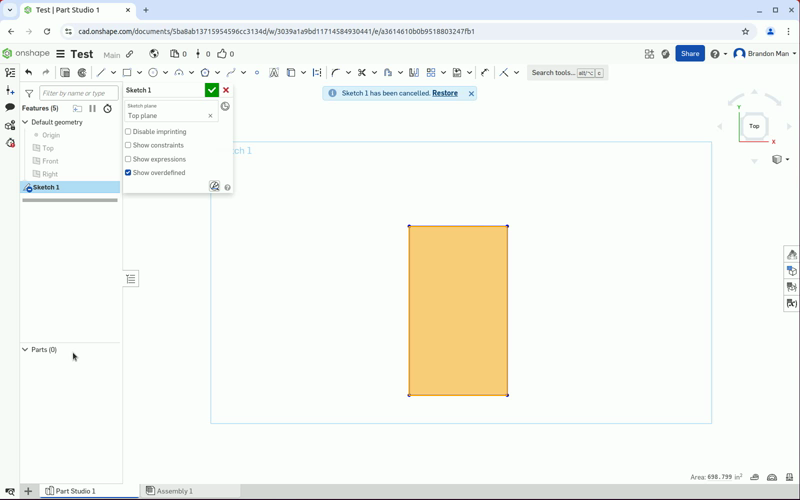
key(shift+e)
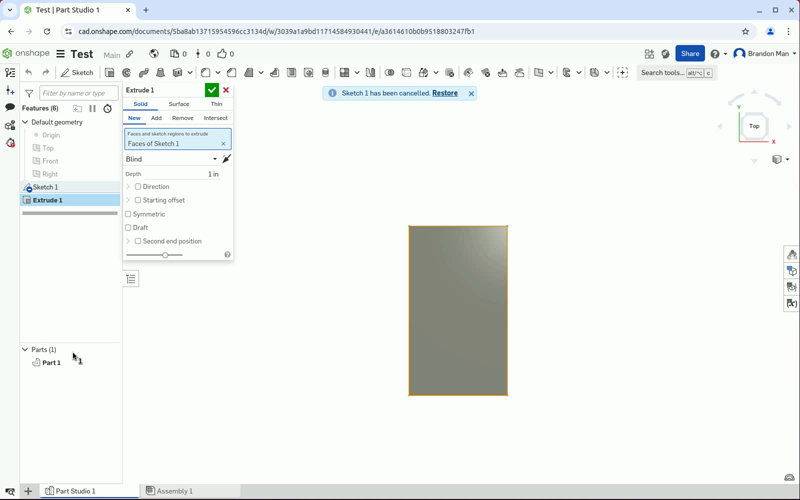
mouse_move(143, 106)
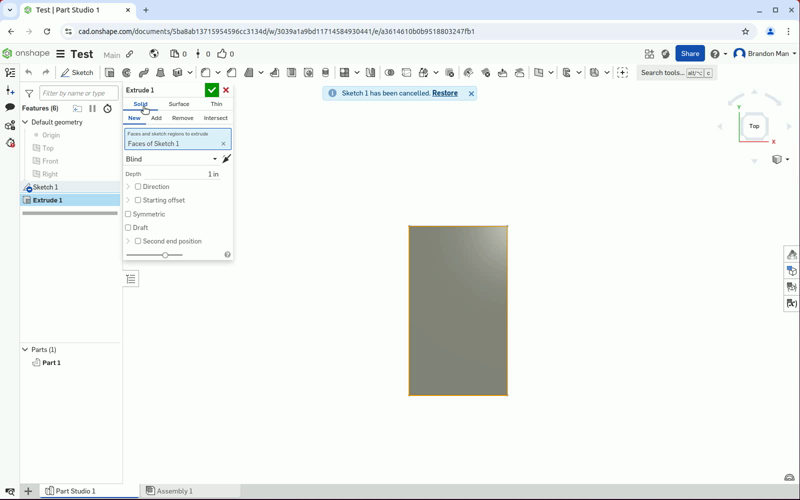
click(143, 106)
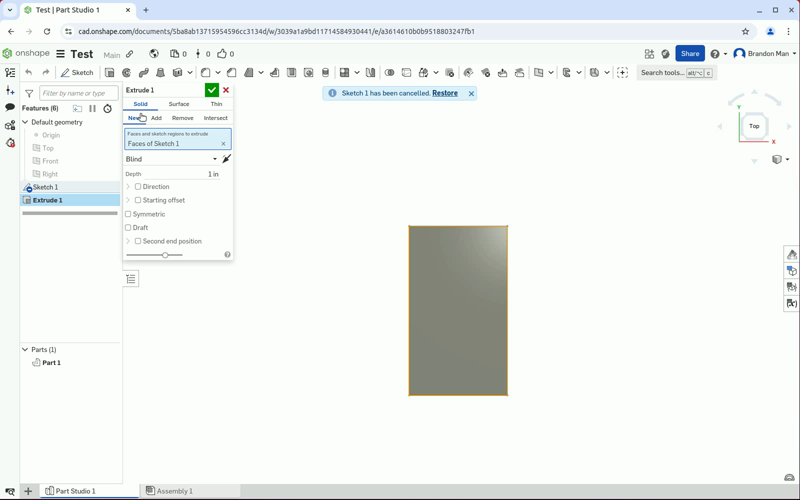
mouse_move(137, 120)
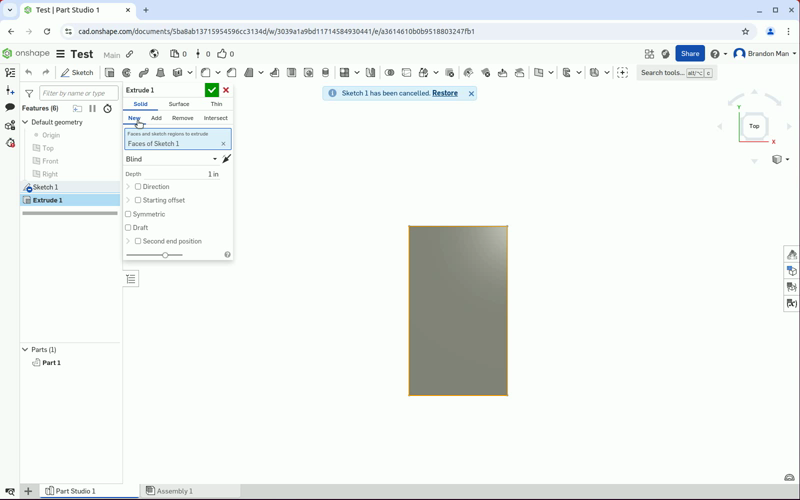
click(137, 120)
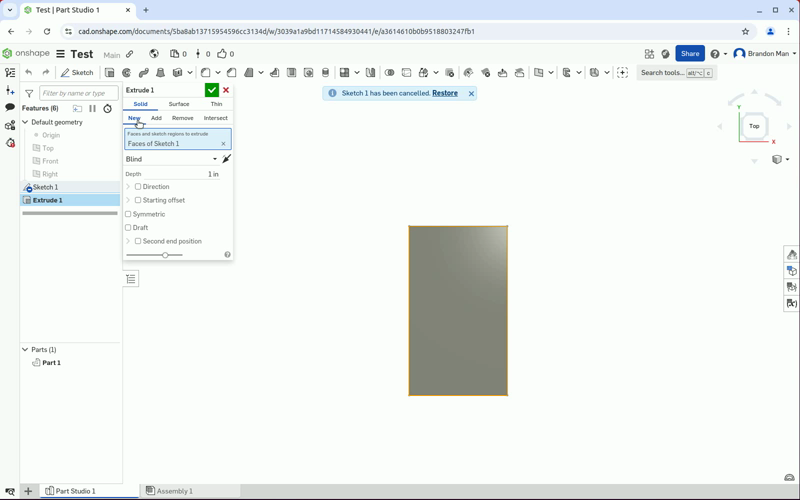
key(tab, 4)
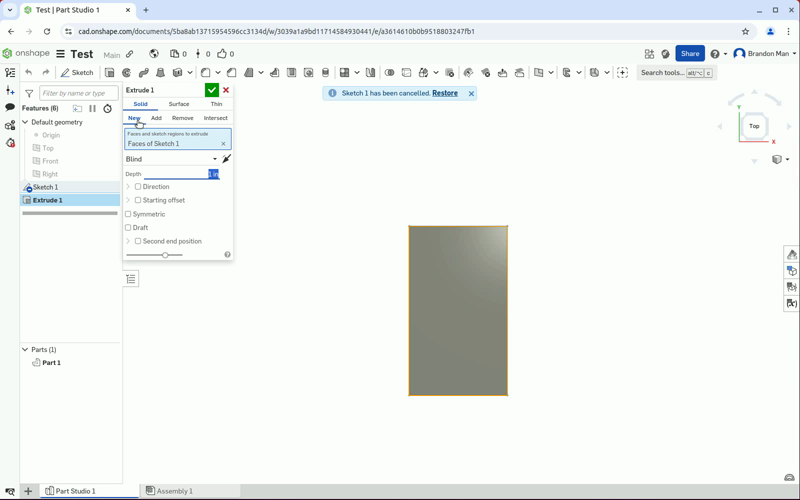
text(0.241)
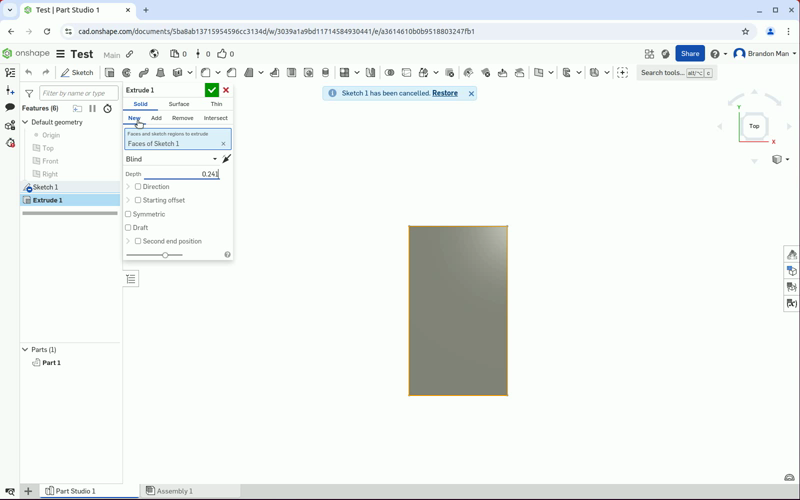
key(enter)
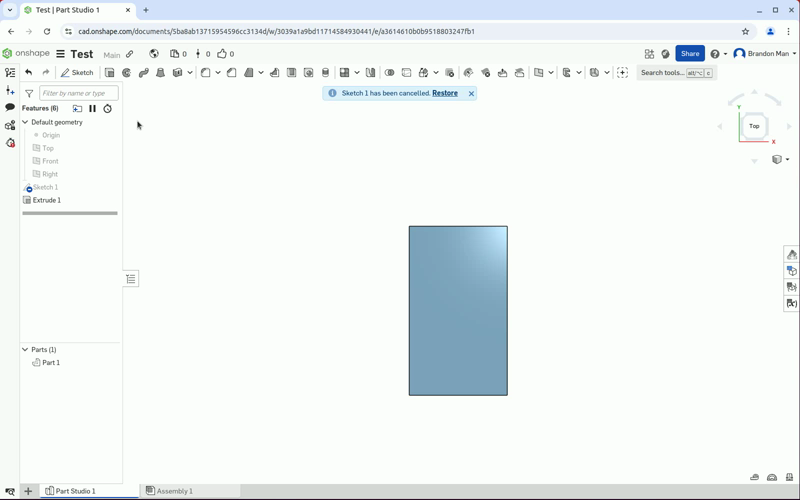
key(shift+h)
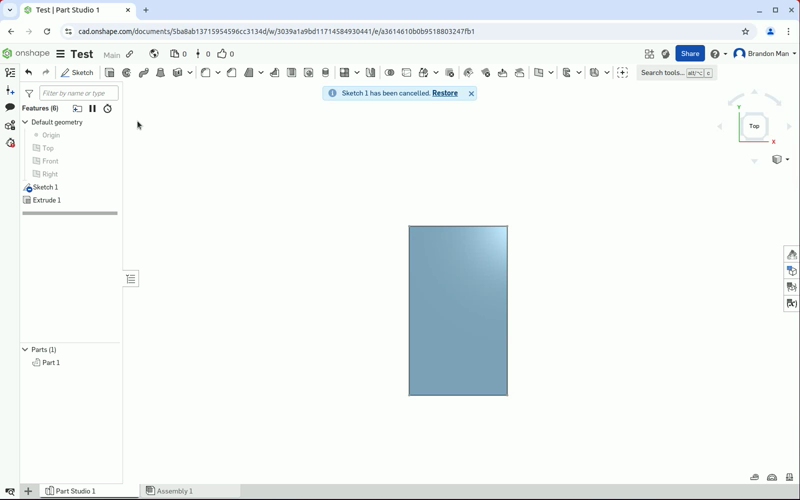
key(shift+h)
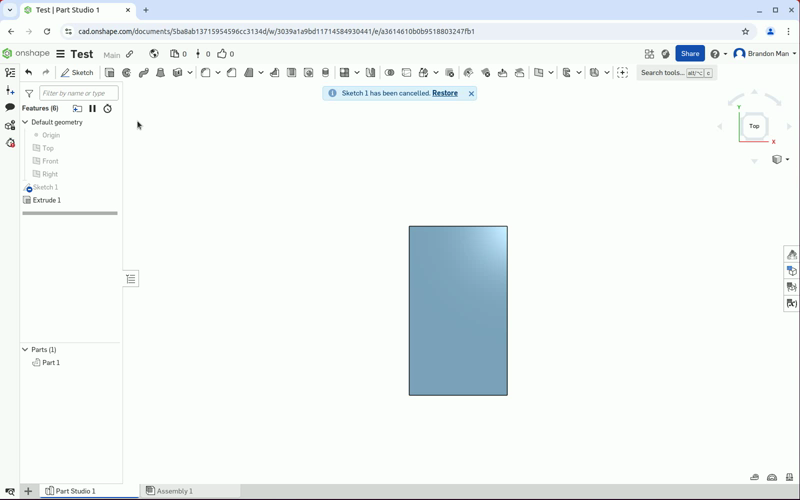
mouse_move(73, 189)
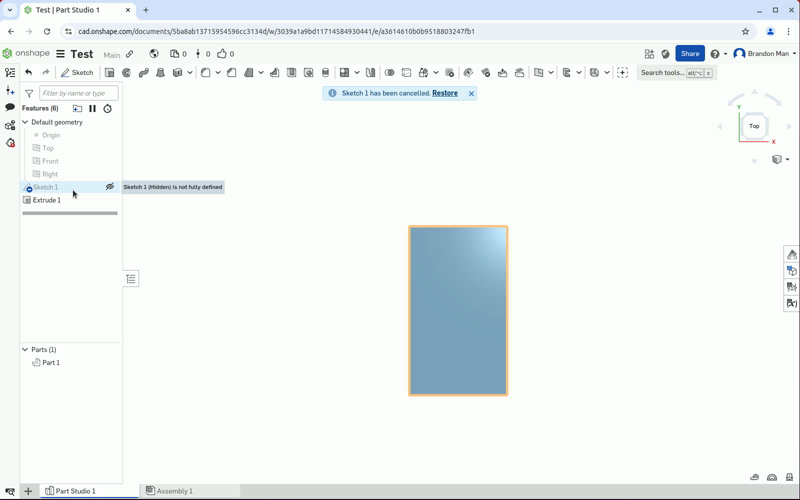
click(73, 189)
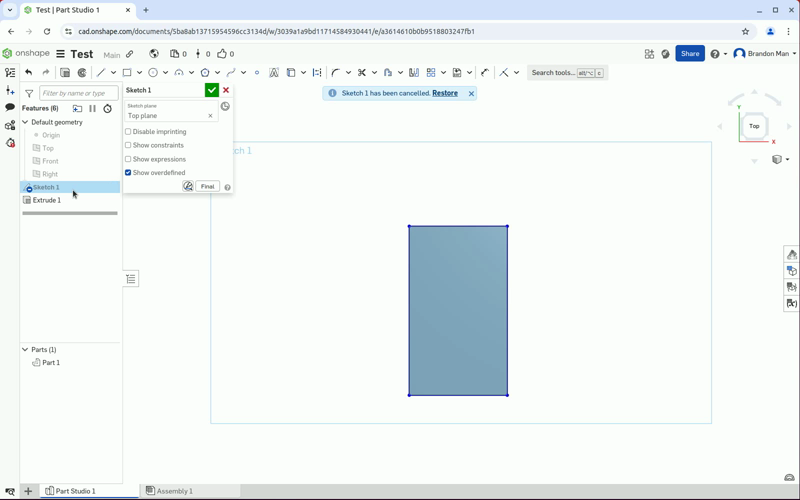
mouse_move(229, 92)
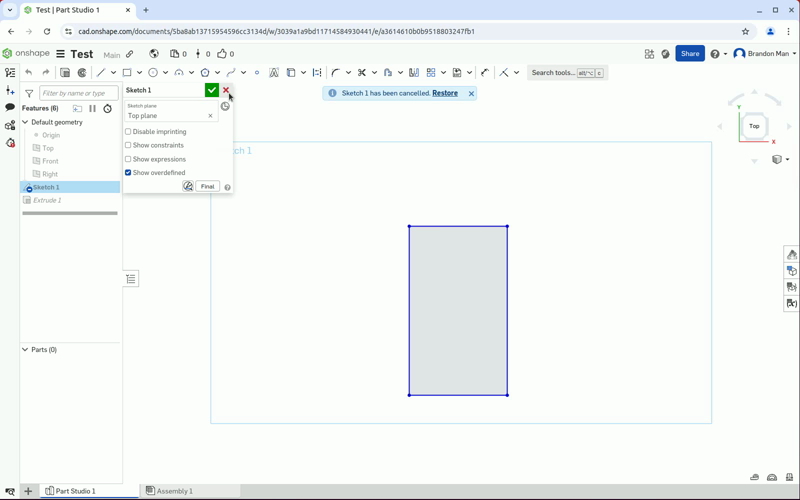
click(229, 92)
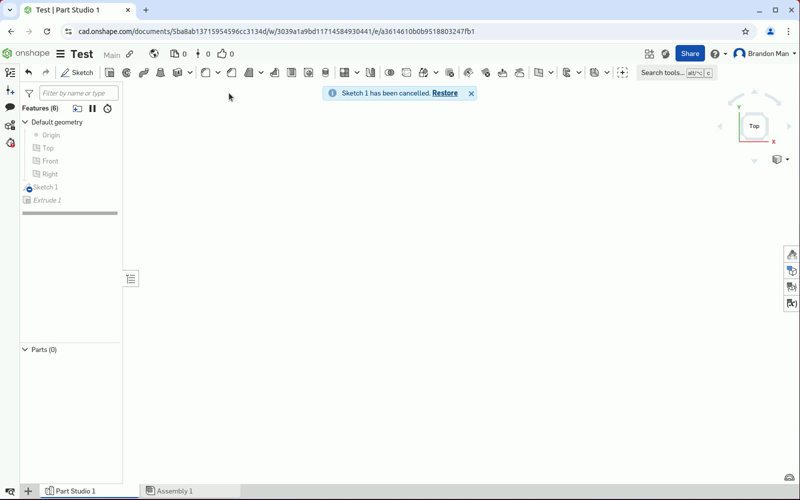
mouse_move(541, 75)
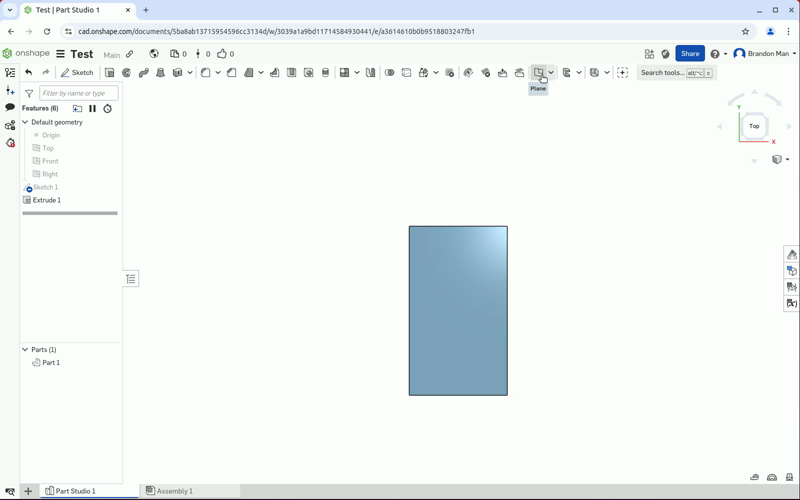
click(541, 75)
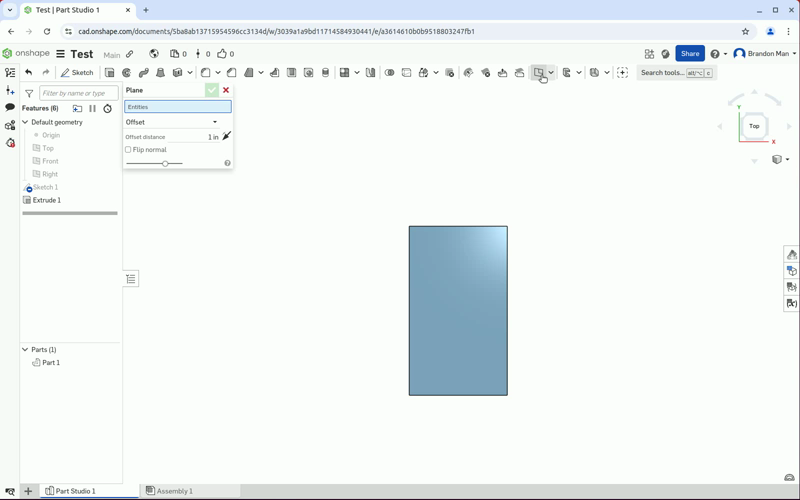
mouse_move(73, 150)
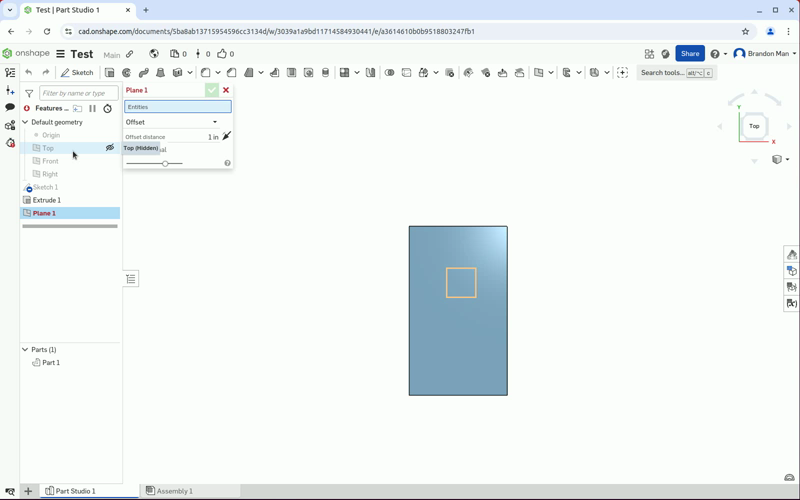
click(73, 150)
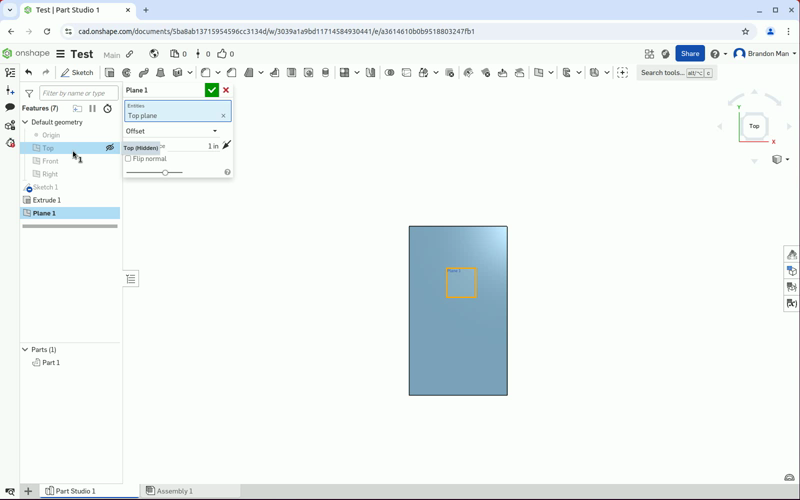
key(tab, 2)
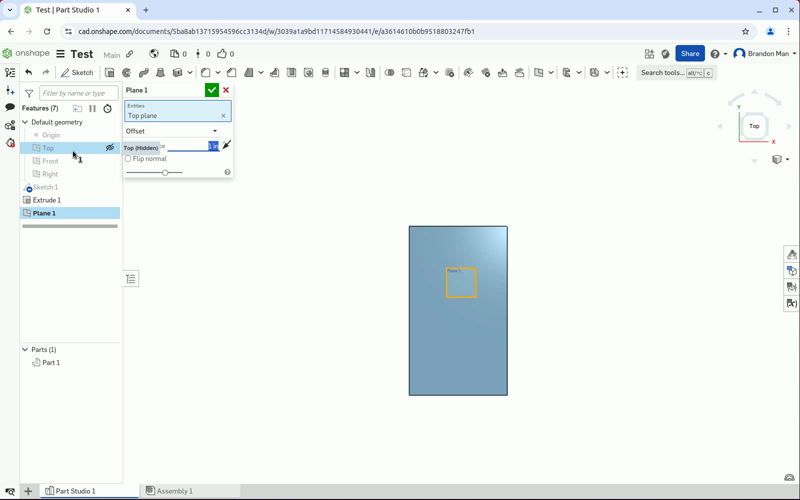
text(0.246)
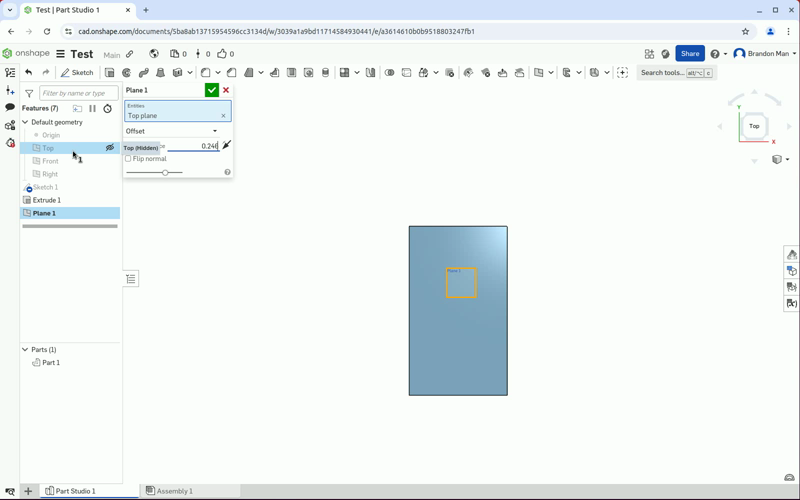
key(enter, 2)
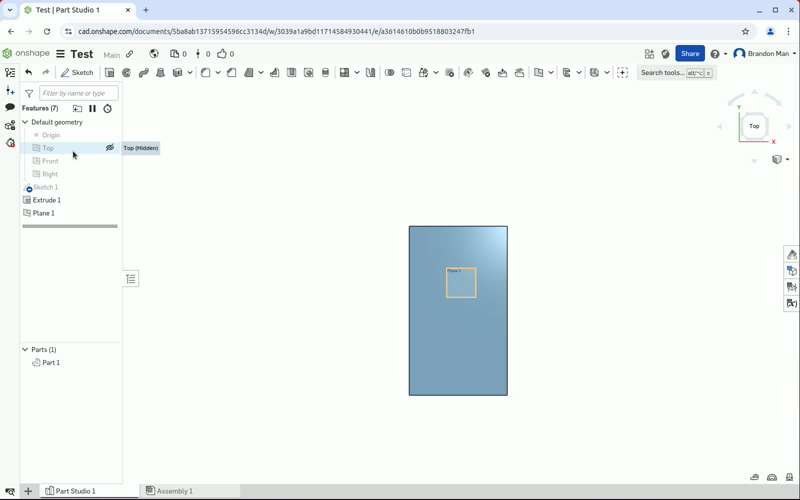
key(shift+s)
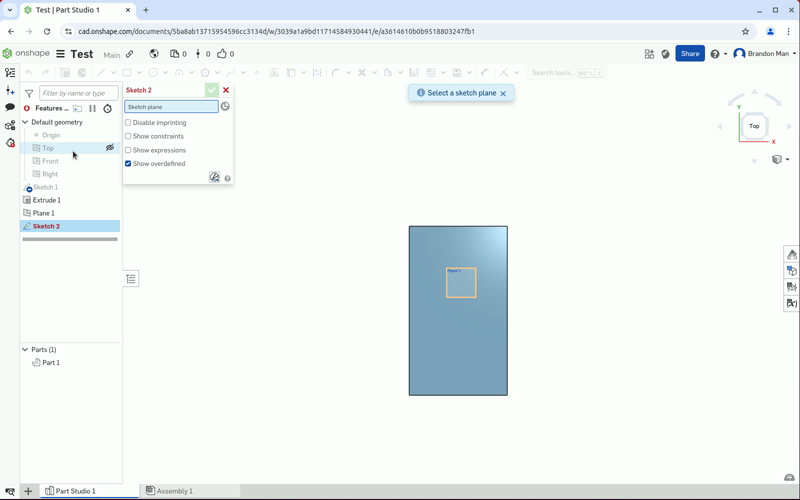
mouse_move(73, 215)
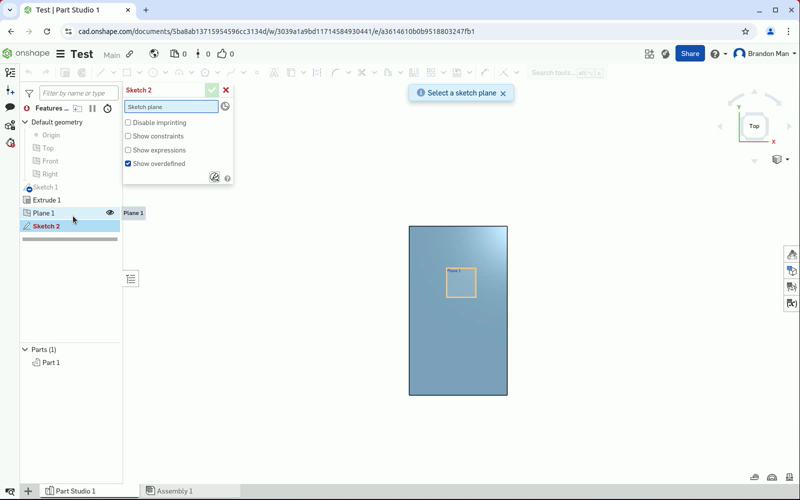
click(73, 215)
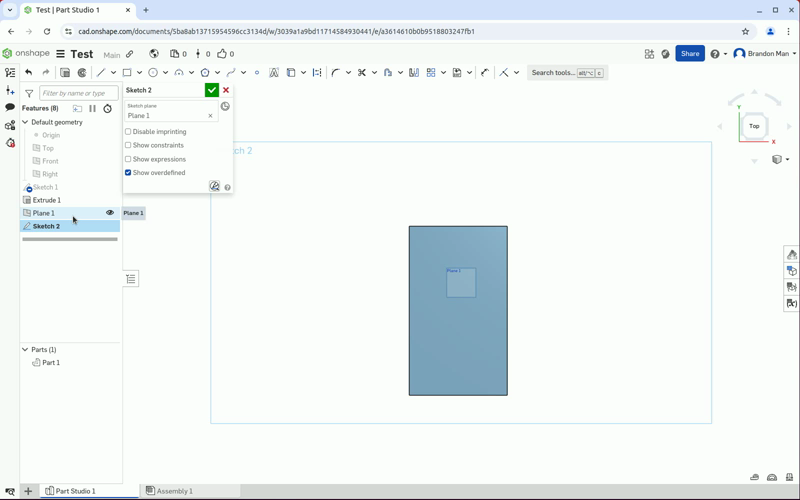
mouse_move(73, 352)
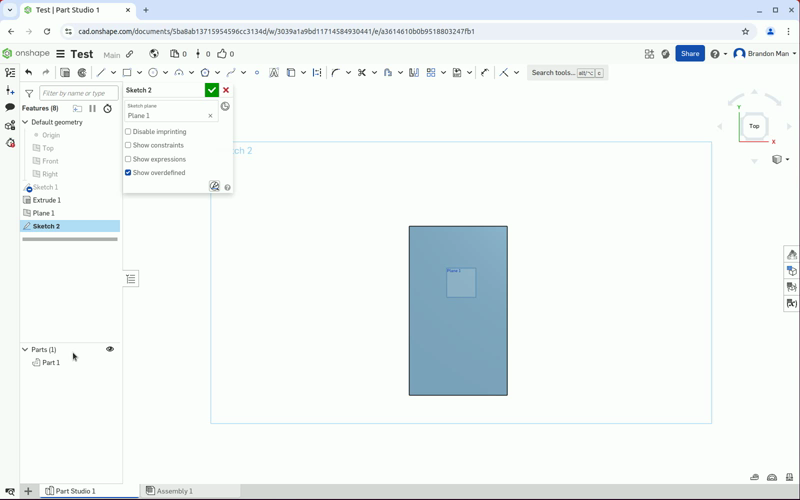
key(y)
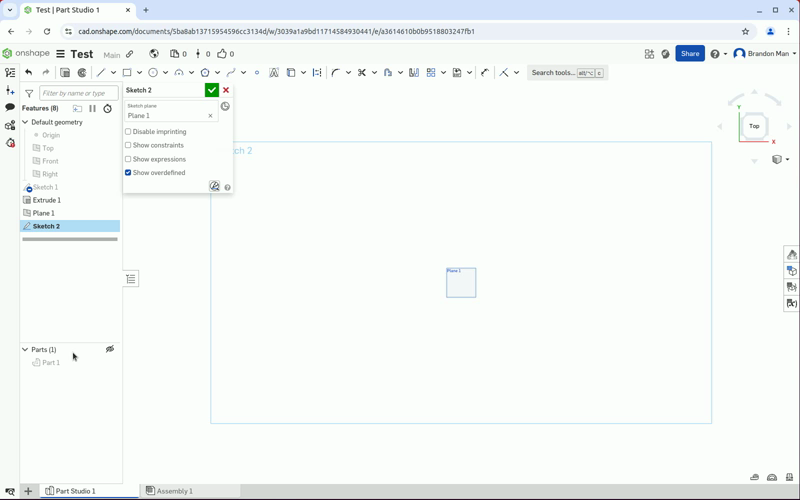
key(c)
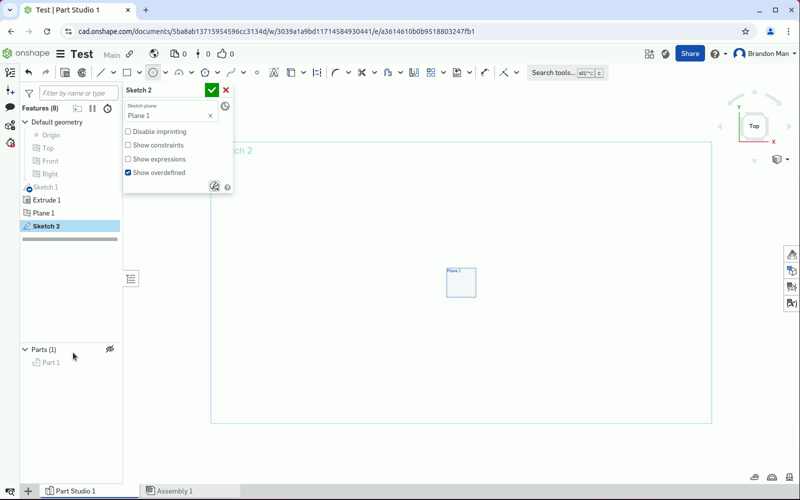
key_down(shift)
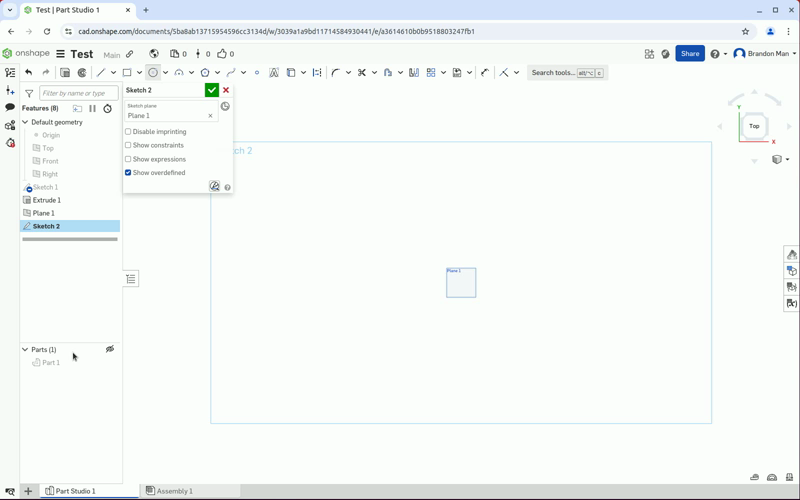
mouse_move(484, 342)
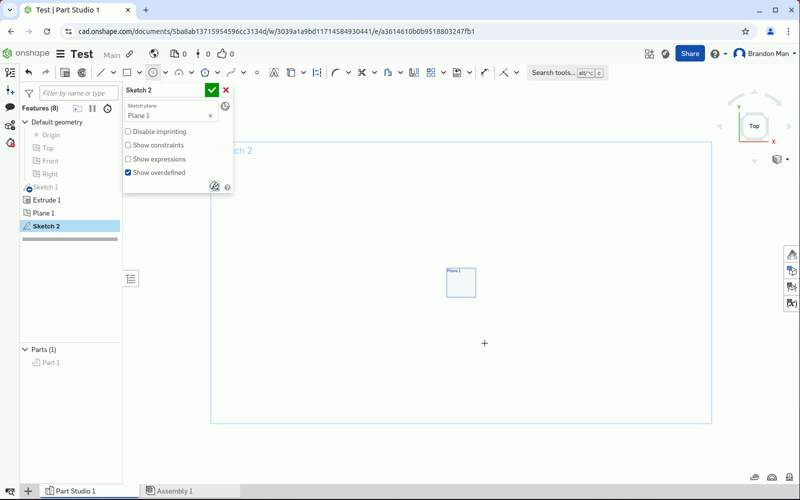
click(484, 342)
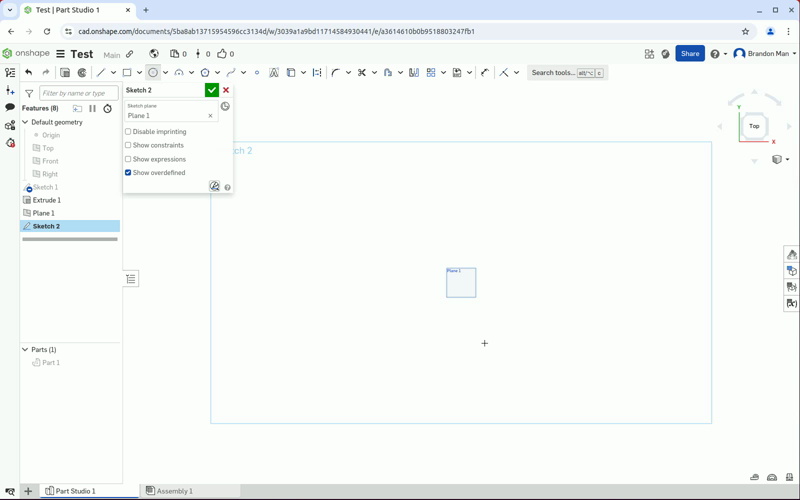
key_up(shift)
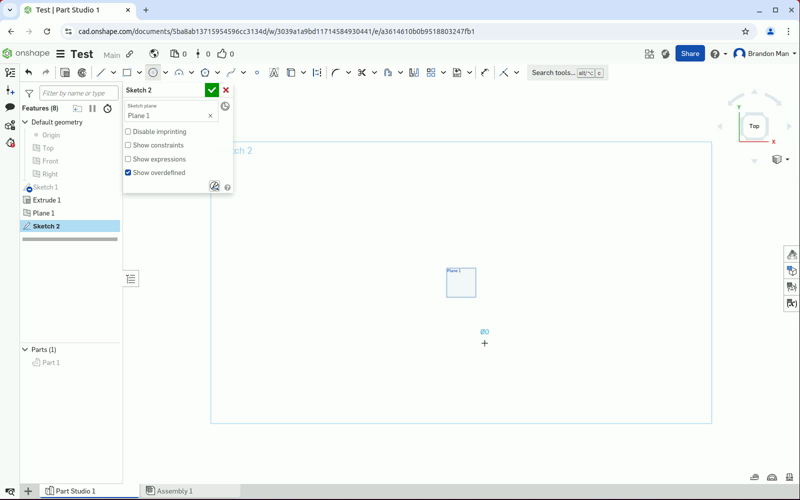
mouse_move(486, 342)
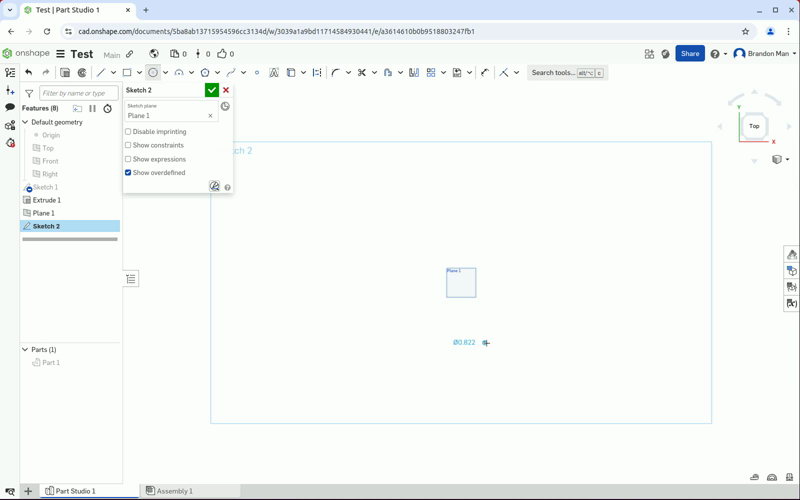
scroll(6)
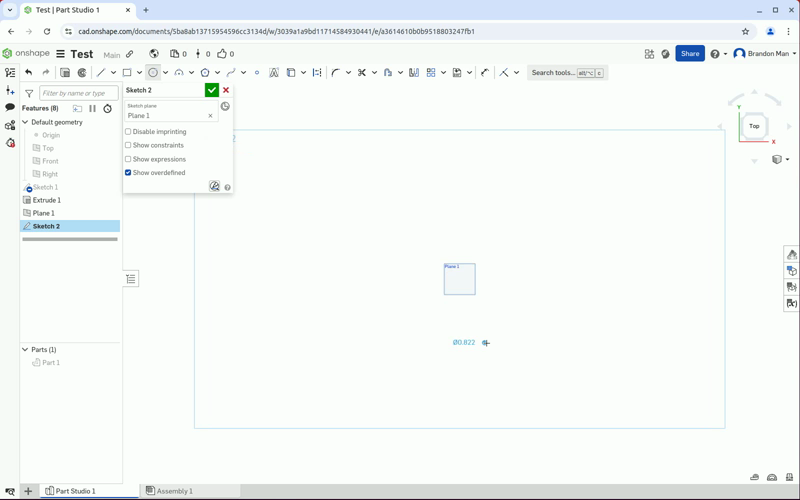
scroll(6)
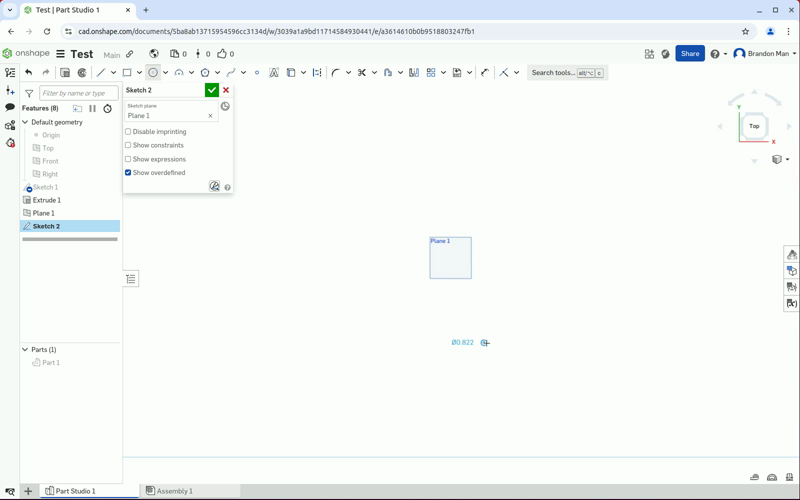
scroll(6)
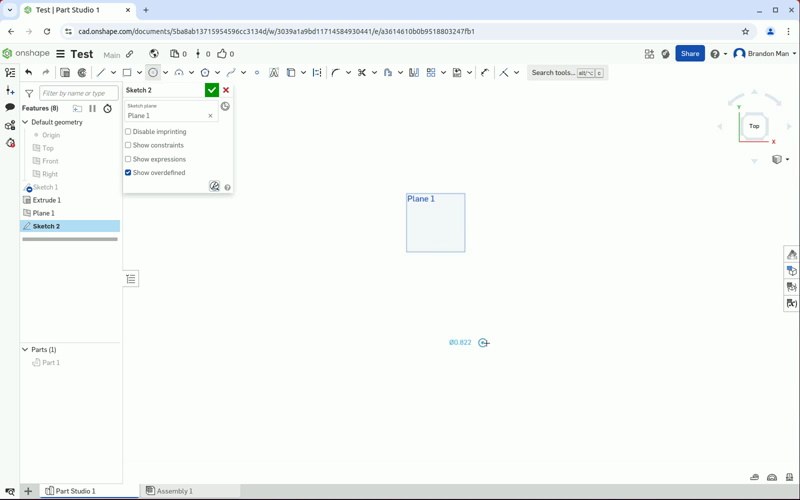
scroll(6)
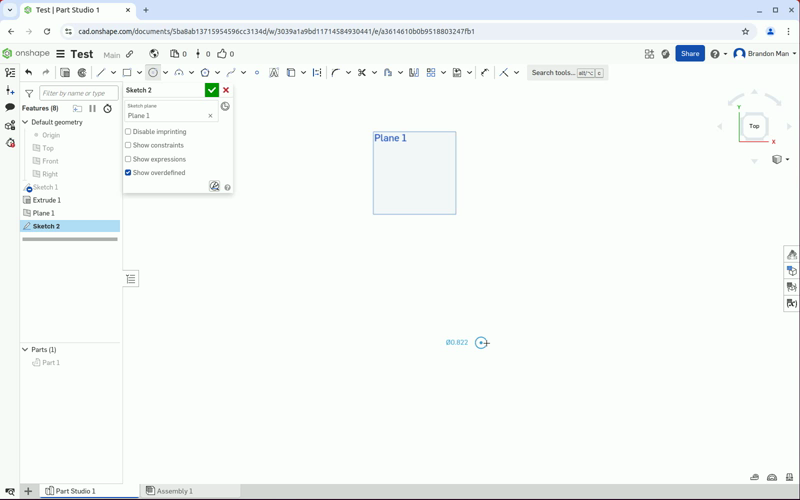
scroll(6)
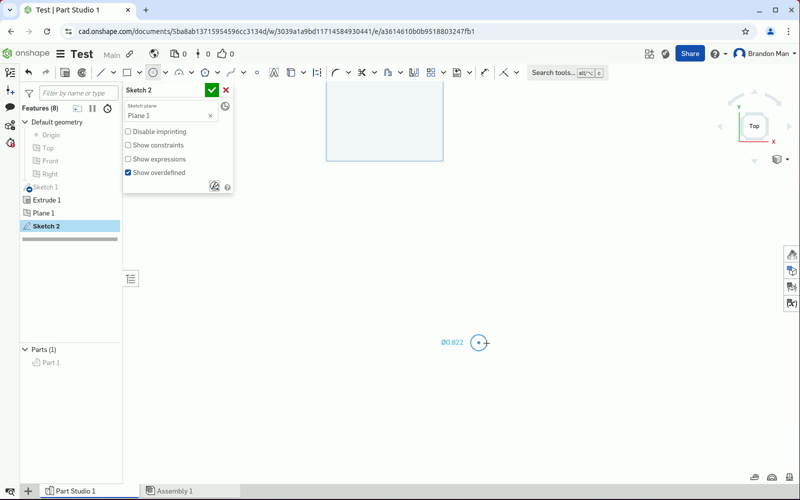
scroll(6)
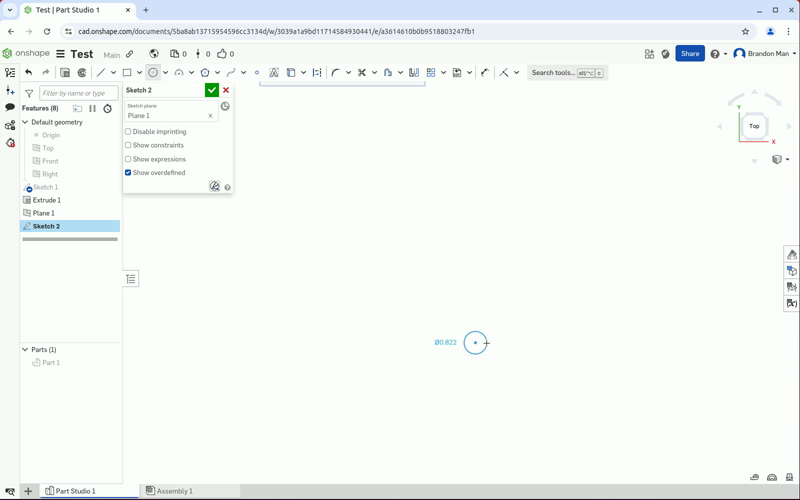
scroll(6)
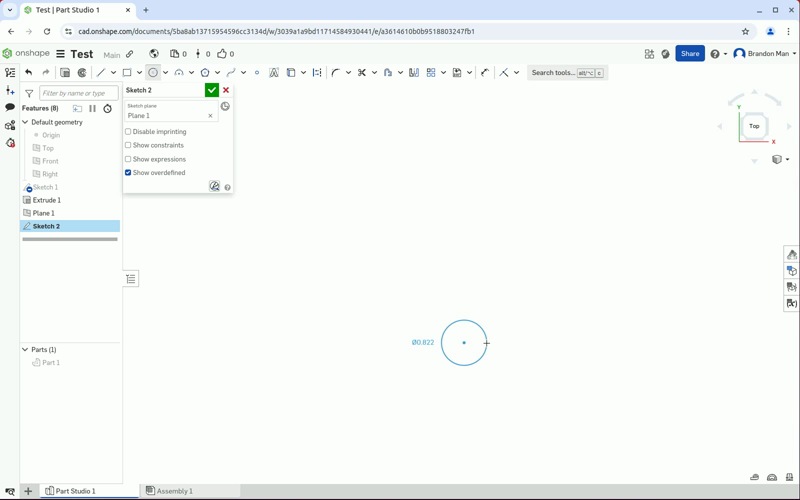
click(486, 342)
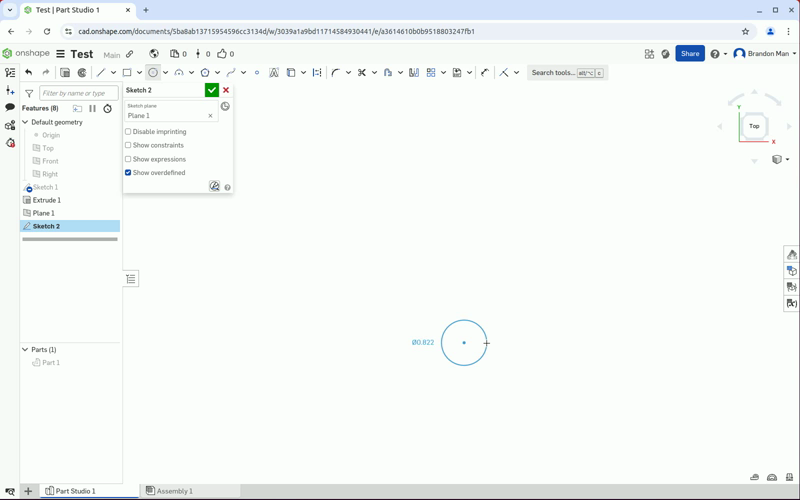
scroll(-6)
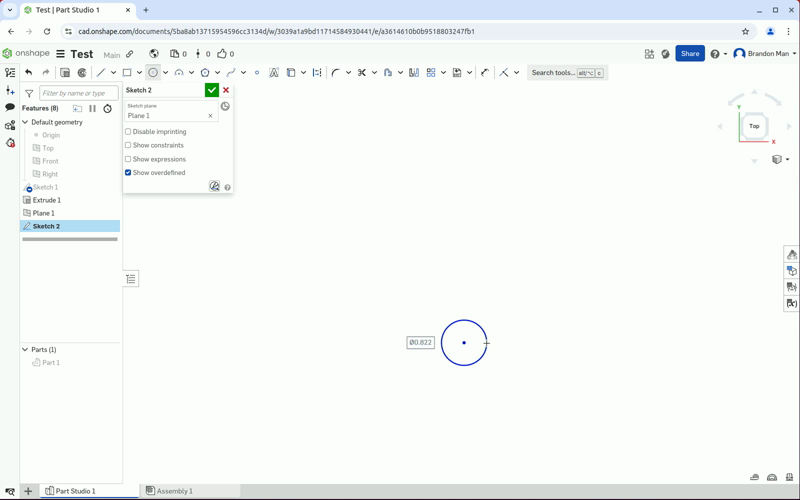
scroll(-6)
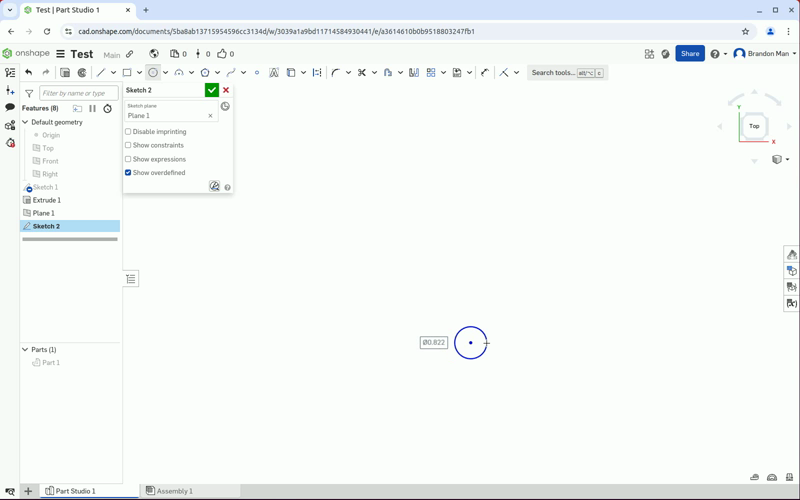
scroll(-6)
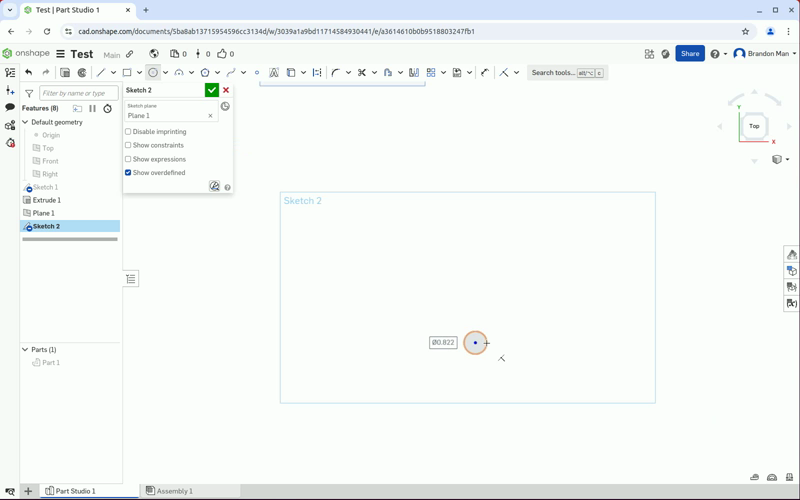
scroll(-6)
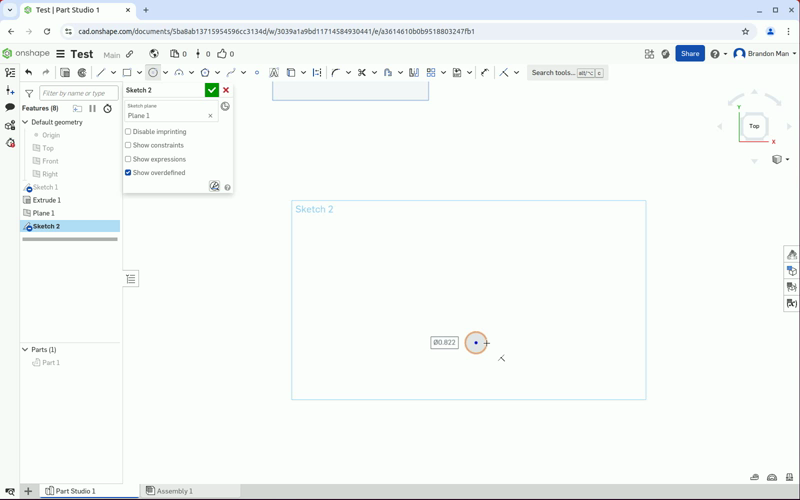
scroll(-6)
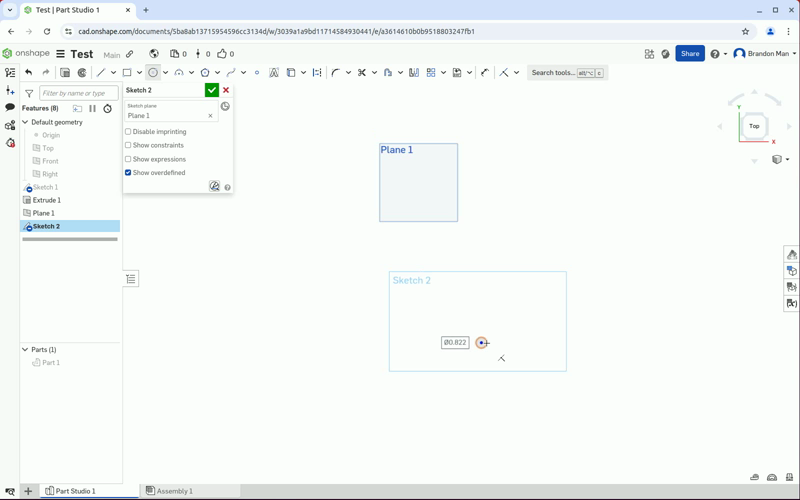
scroll(-6)
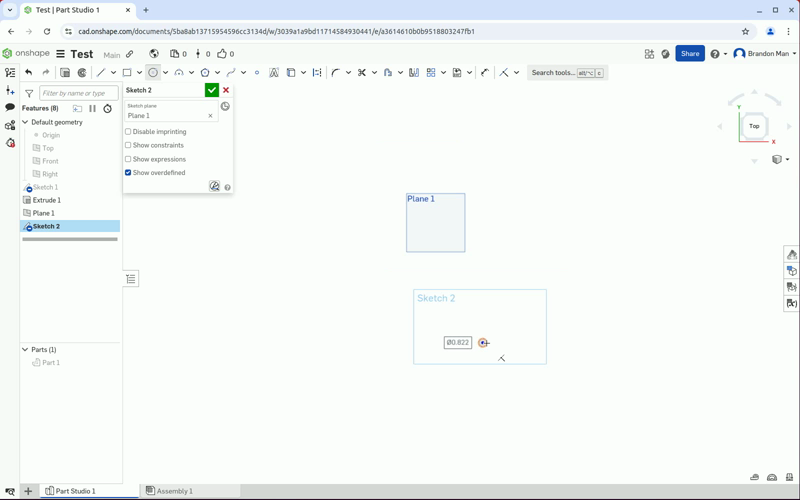
scroll(-6)
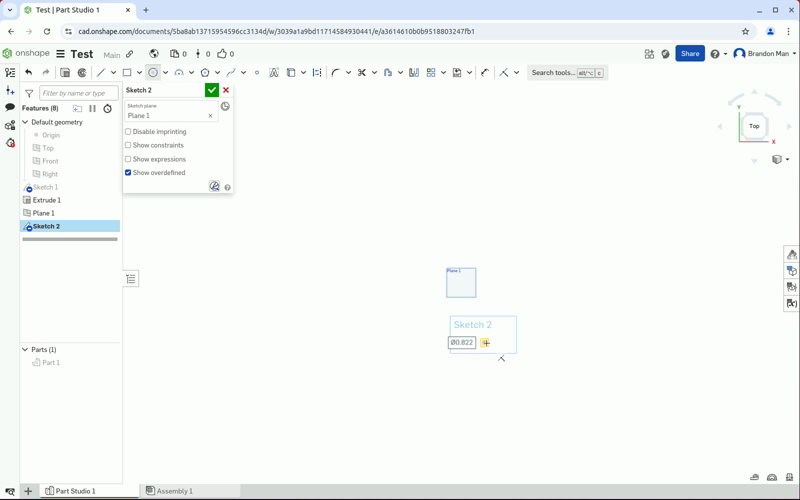
key(esc)
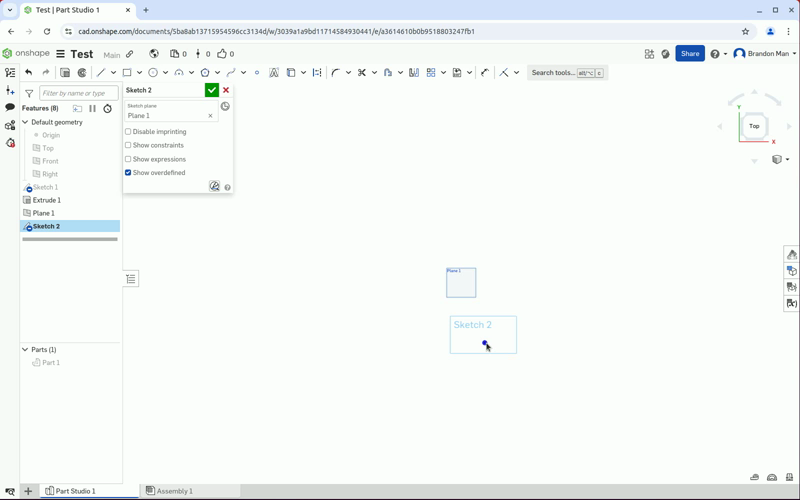
mouse_move(484, 341)
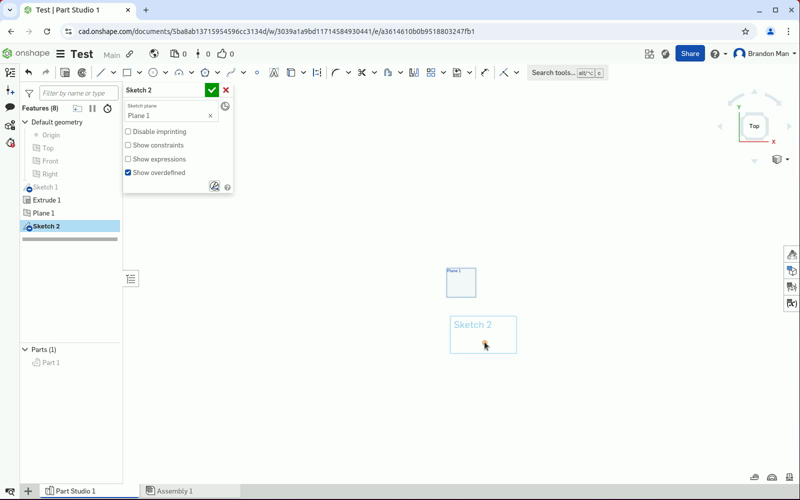
scroll(6)
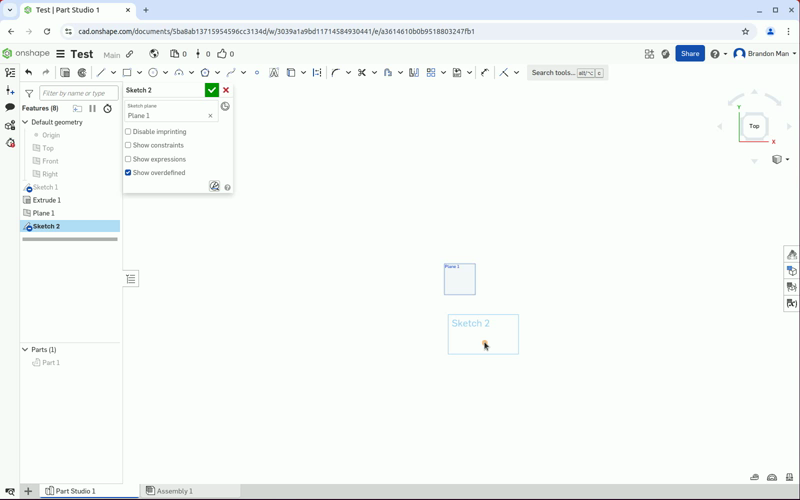
scroll(6)
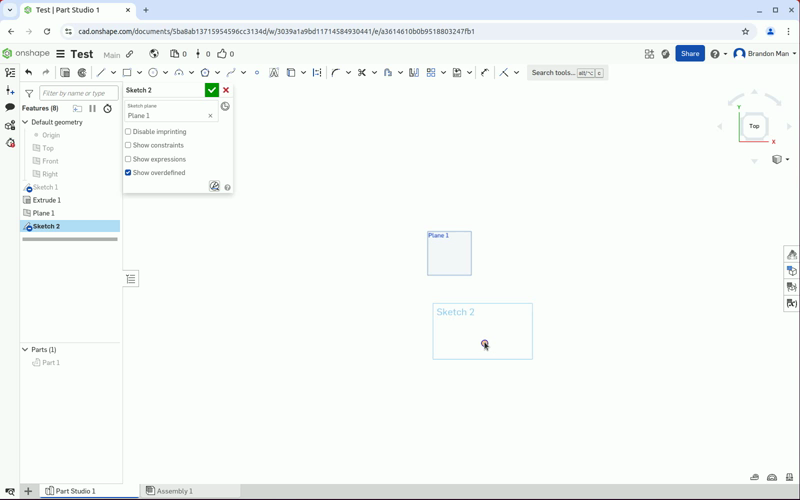
scroll(6)
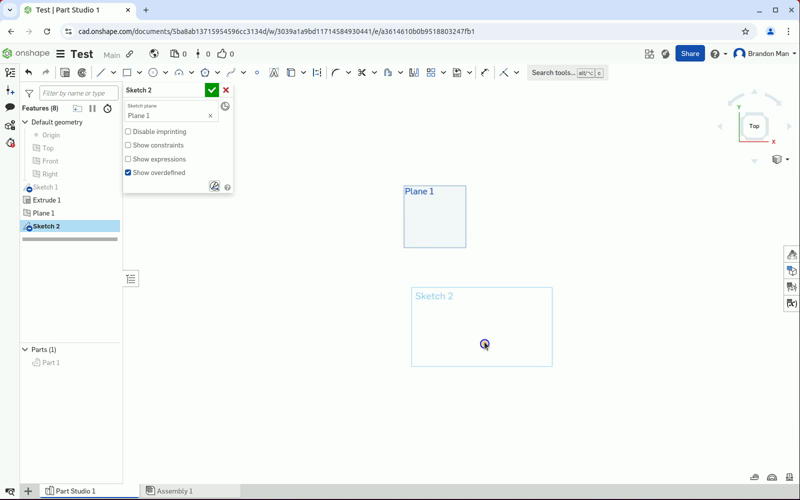
scroll(6)
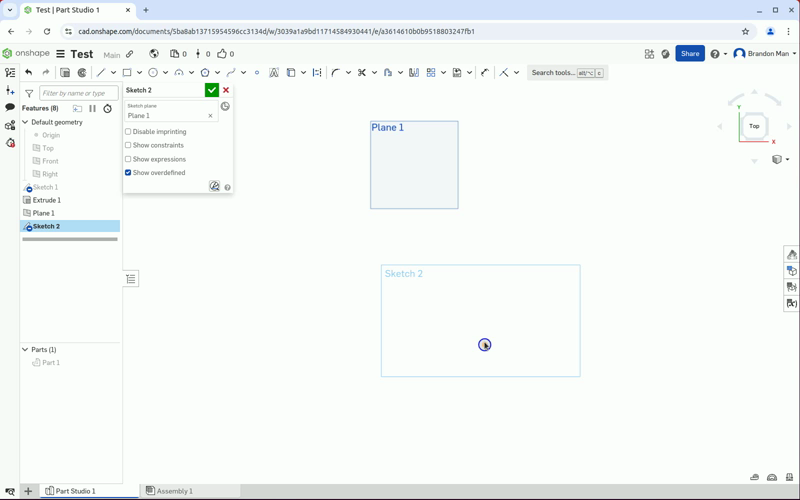
scroll(6)
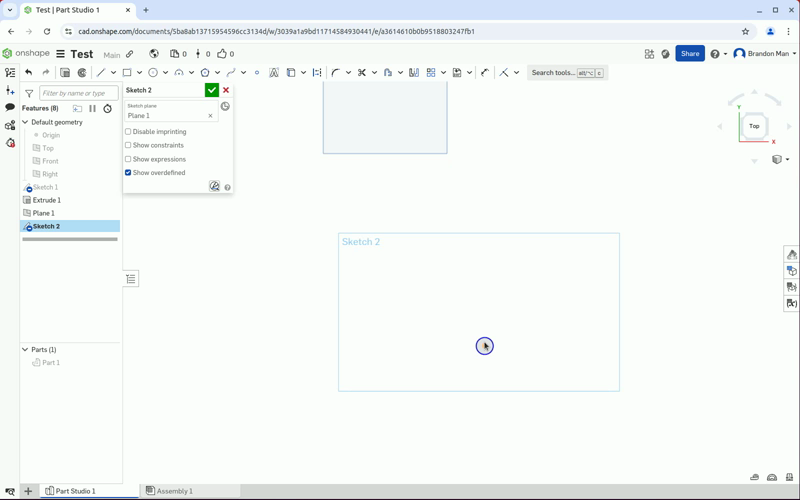
scroll(6)
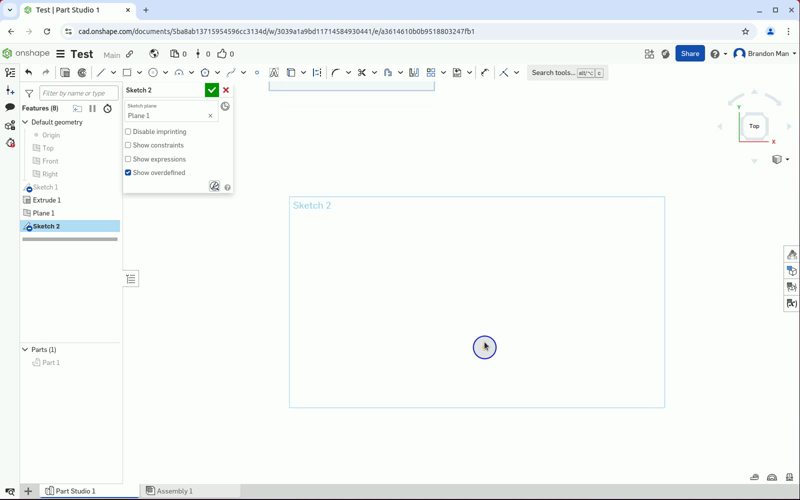
scroll(6)
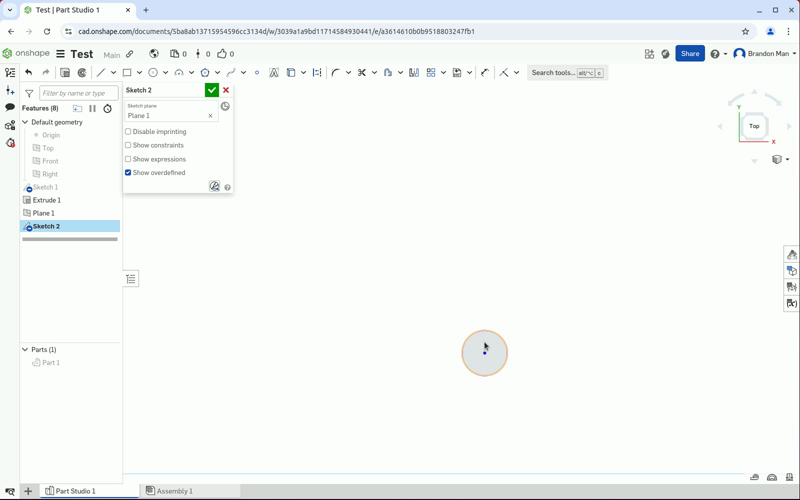
click(484, 341)
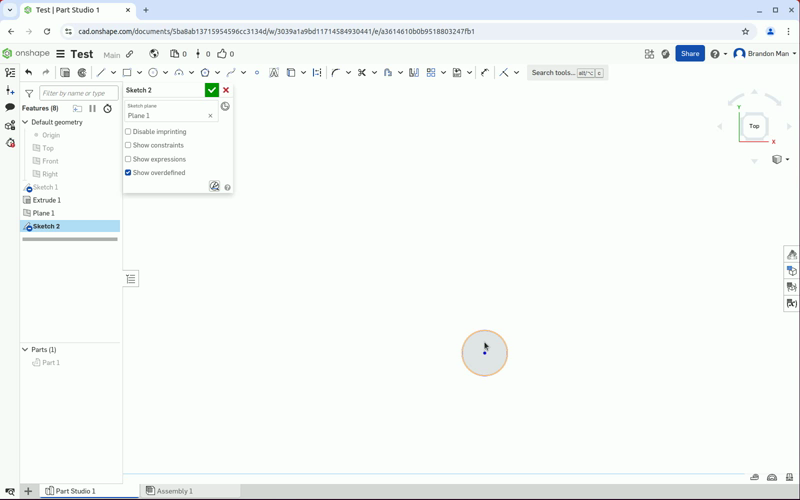
scroll(-6)
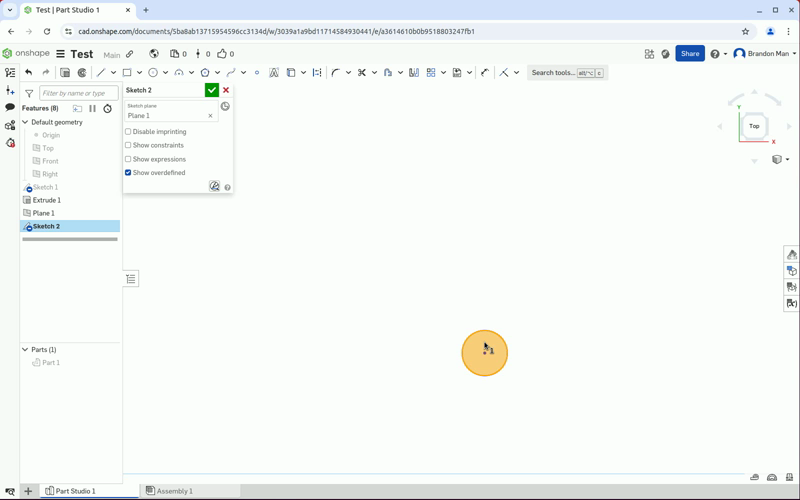
scroll(-6)
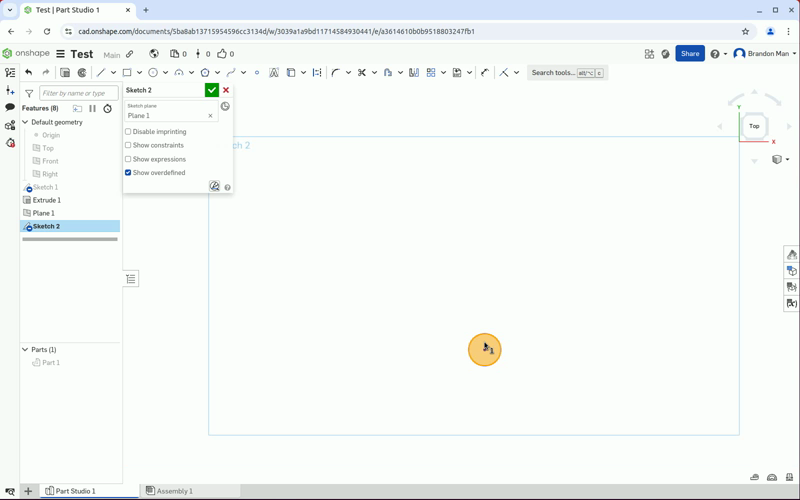
scroll(-6)
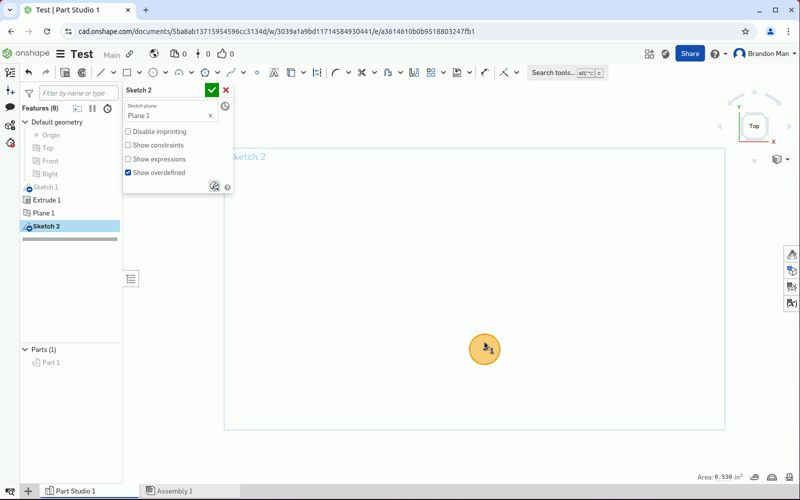
scroll(-6)
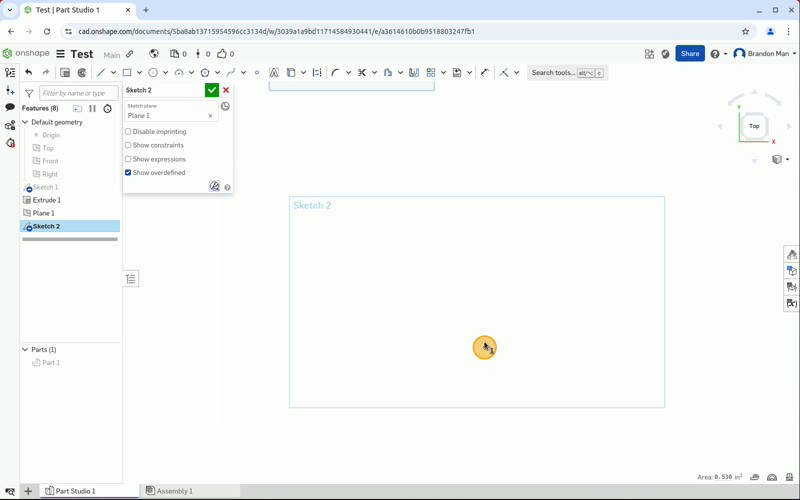
scroll(-6)
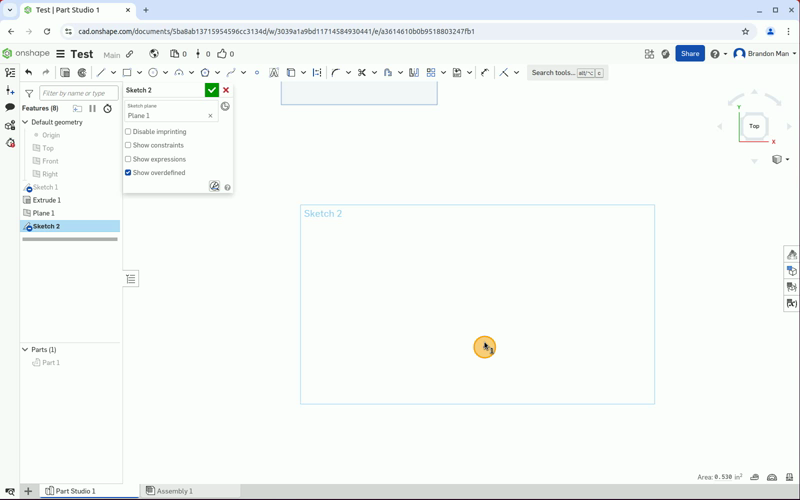
scroll(-6)
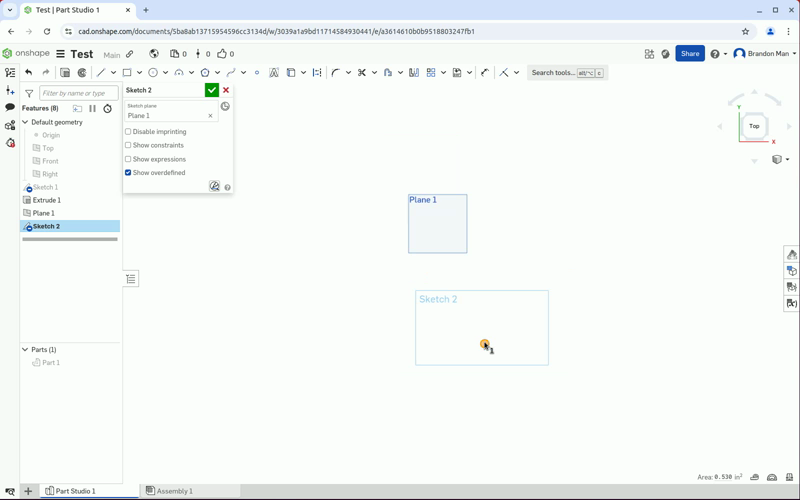
scroll(-6)
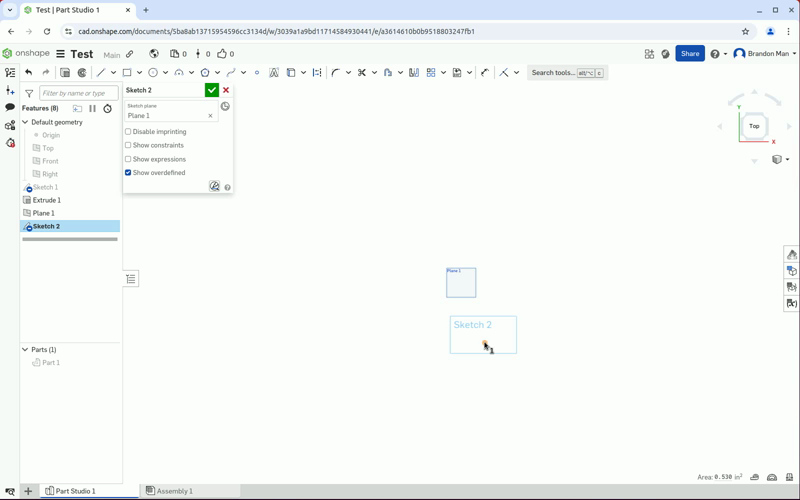
mouse_move(73, 352)
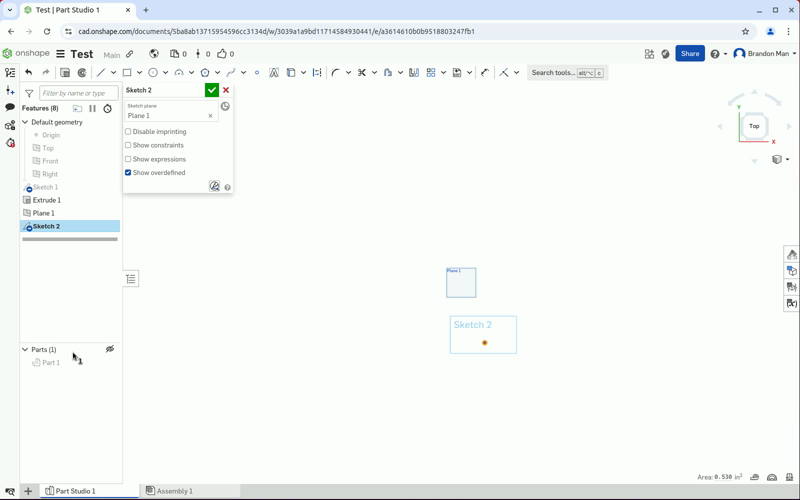
key(shift+y)
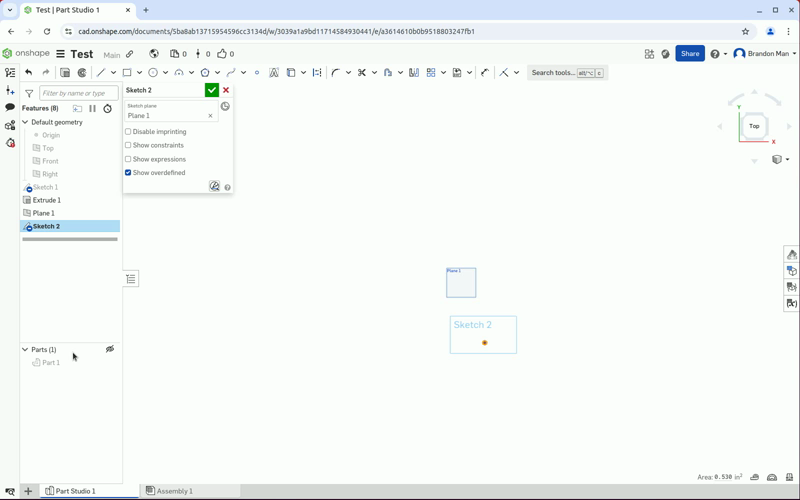
key(shift+e)
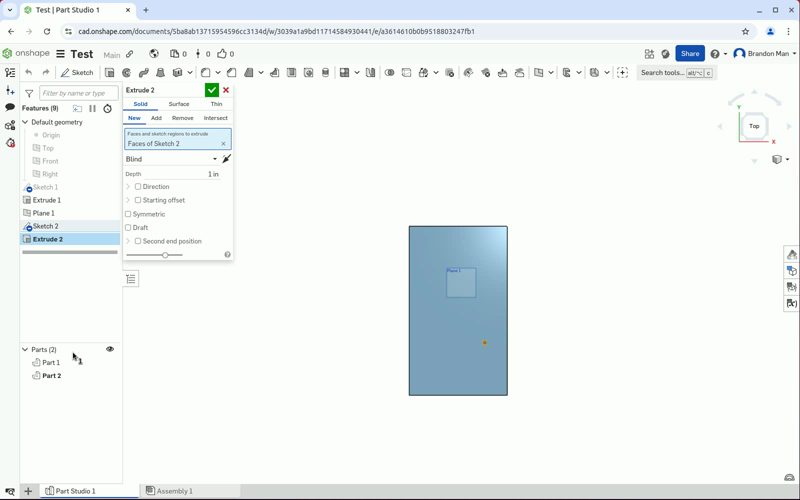
mouse_move(143, 106)
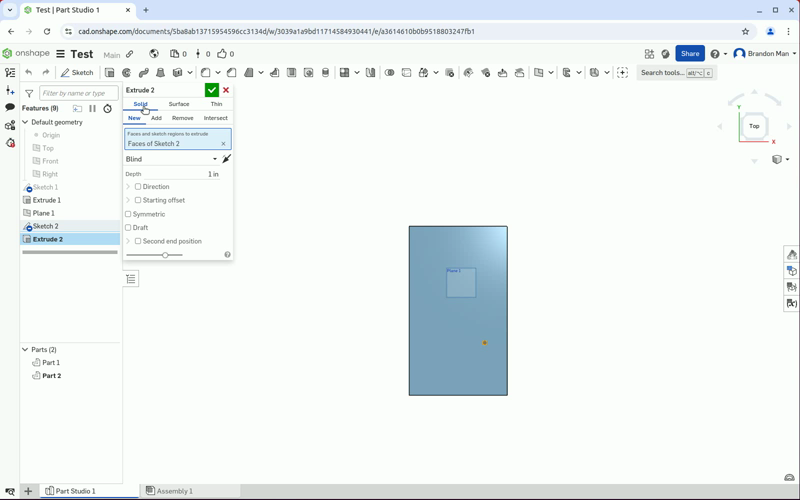
click(143, 106)
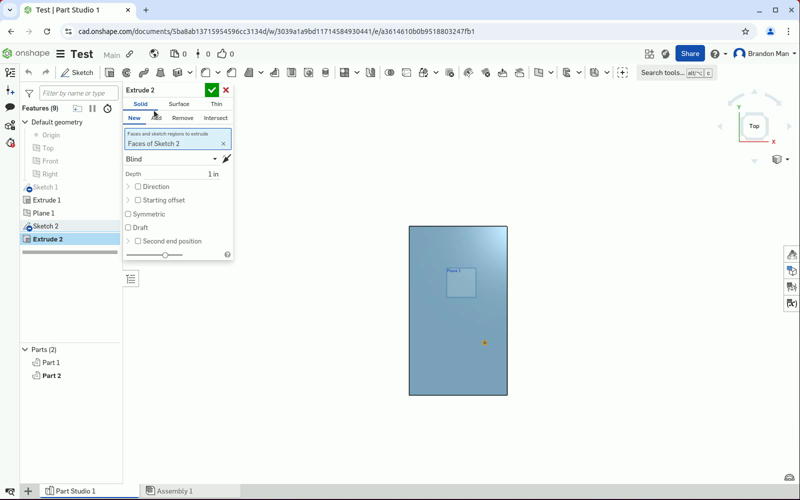
mouse_move(186, 120)
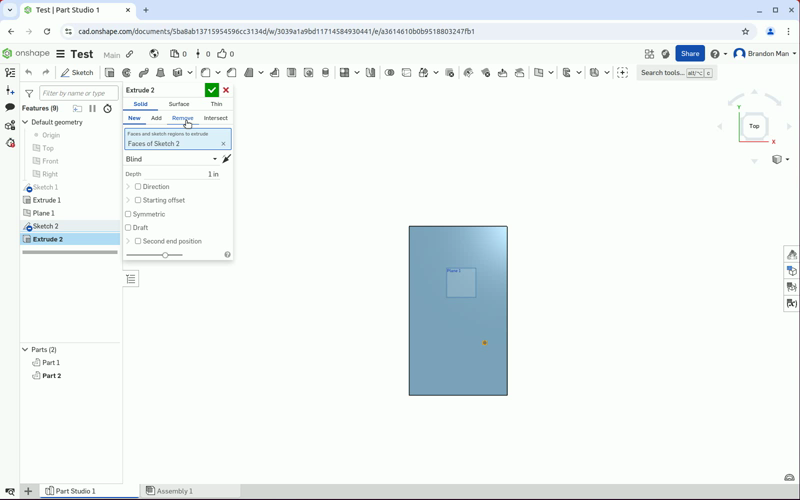
click(186, 120)
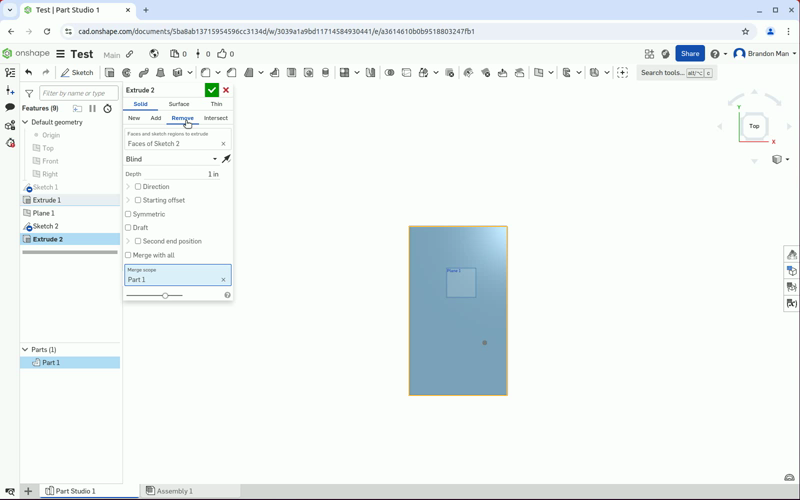
key(tab, 4)
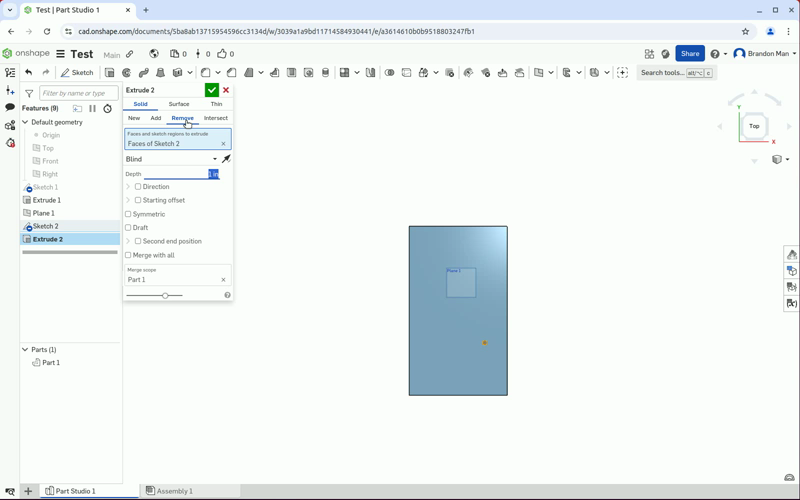
text(0.241)
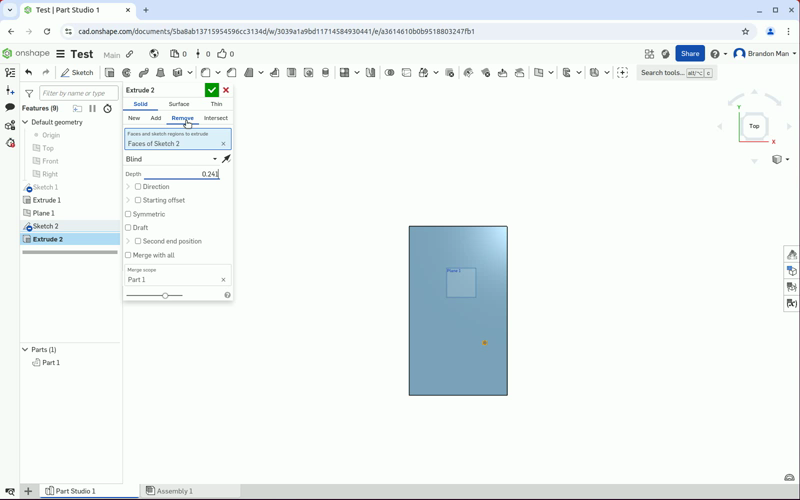
key(tab, 6)
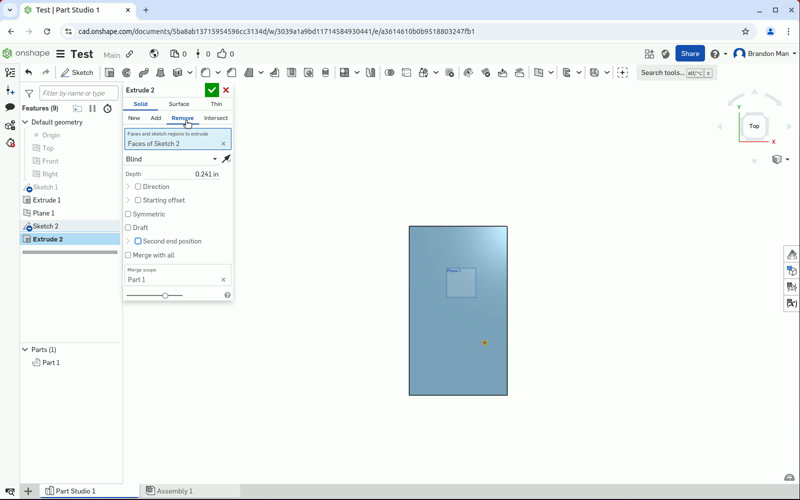
key(space)
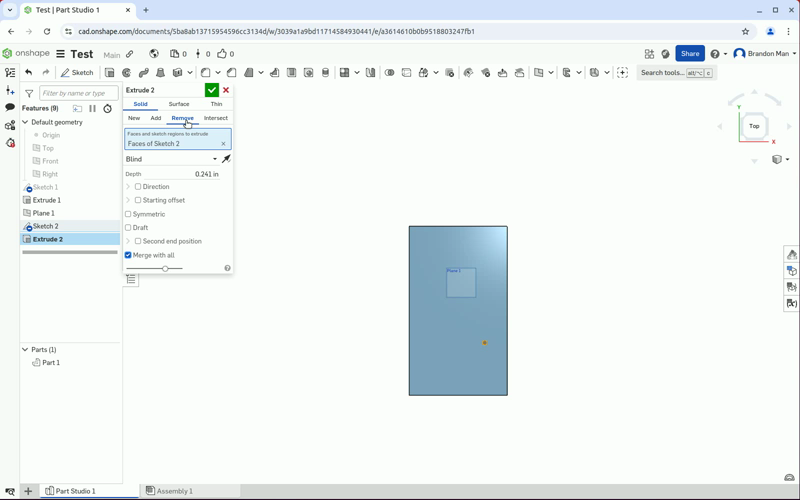
key(enter)
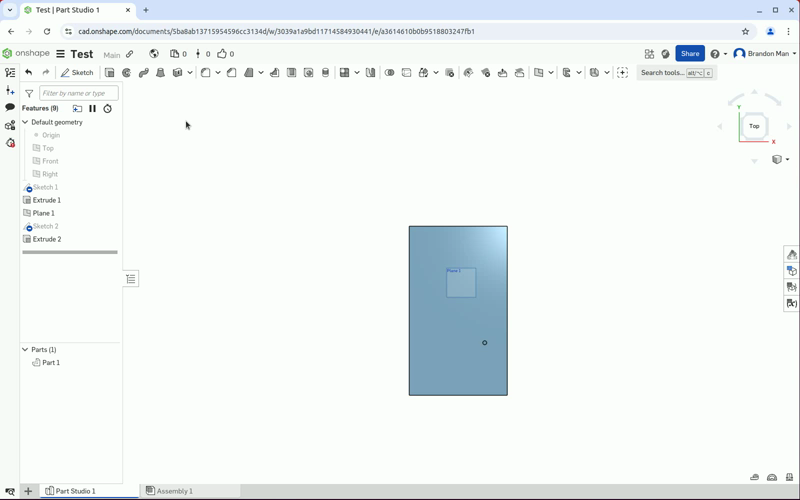
key(shift+h)
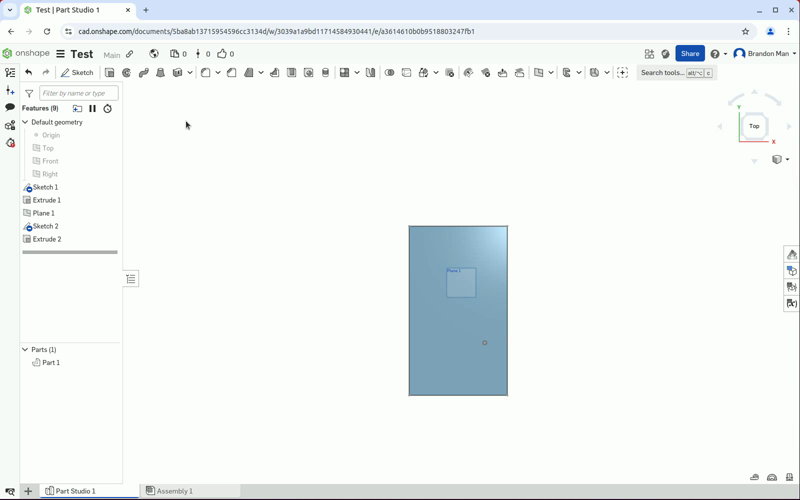
key(shift+h)
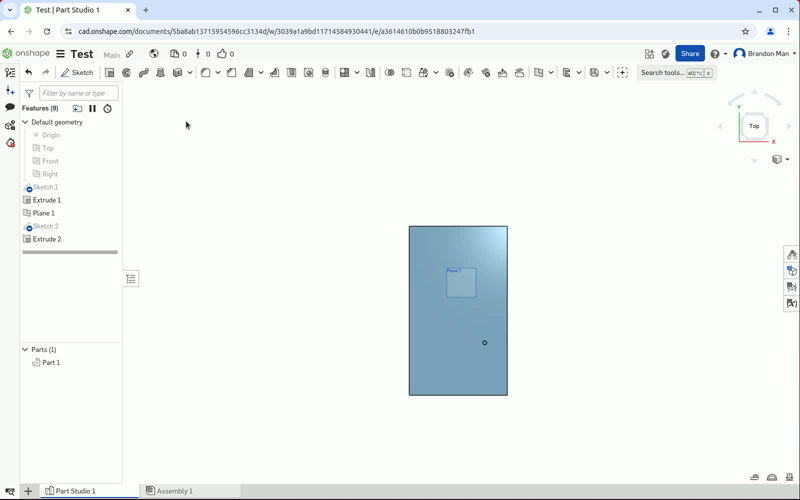
mouse_move(73, 189)
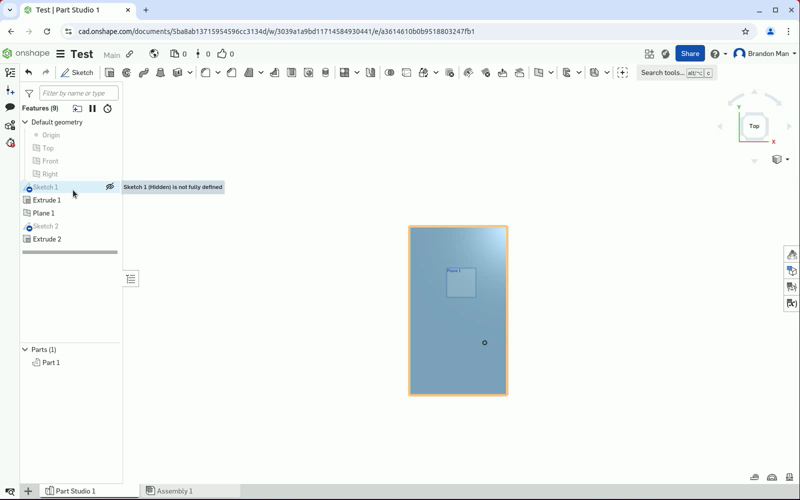
click(73, 189)
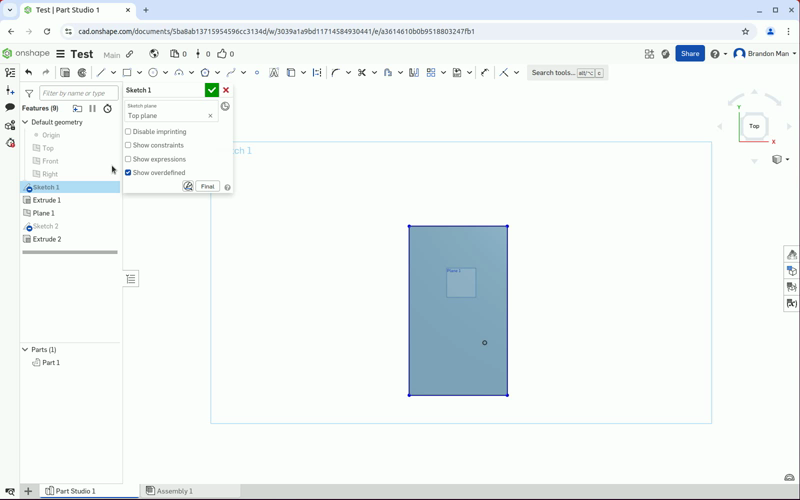
mouse_move(229, 92)
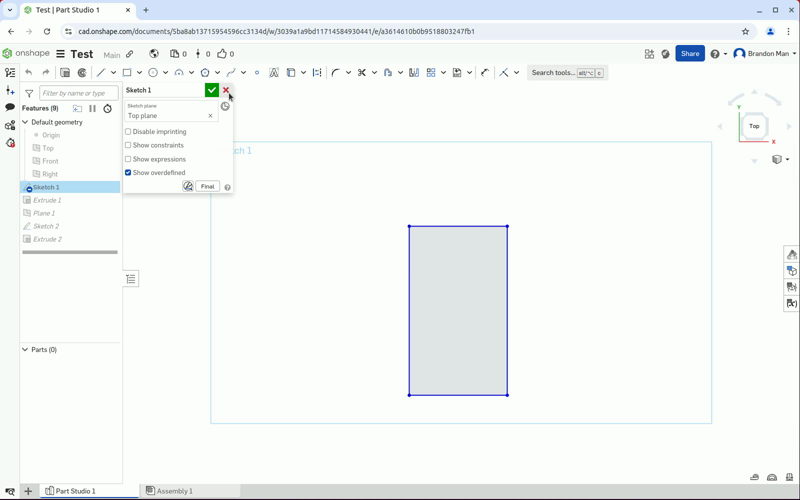
click(229, 92)
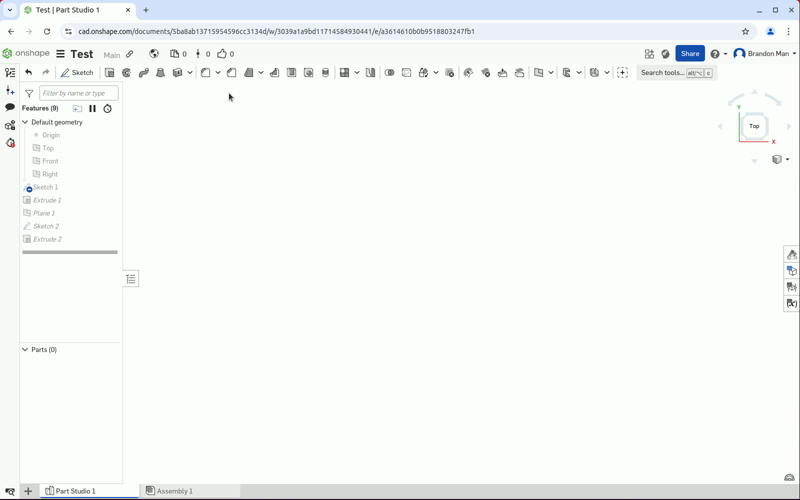
key(shift+s)
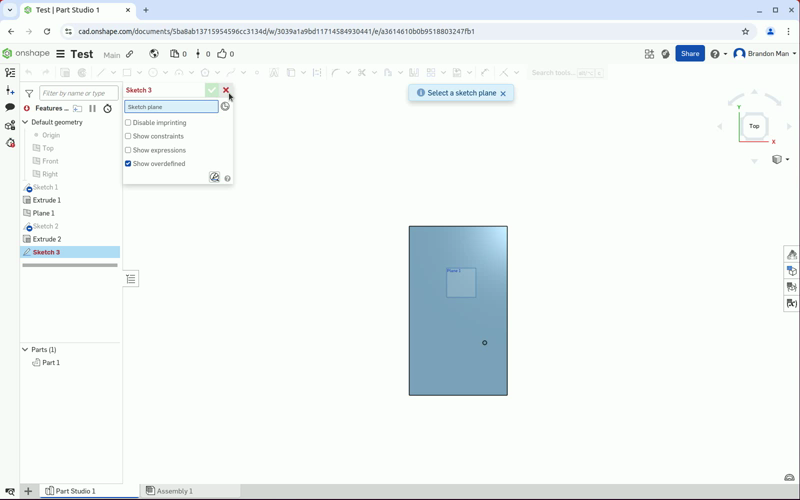
mouse_move(73, 215)
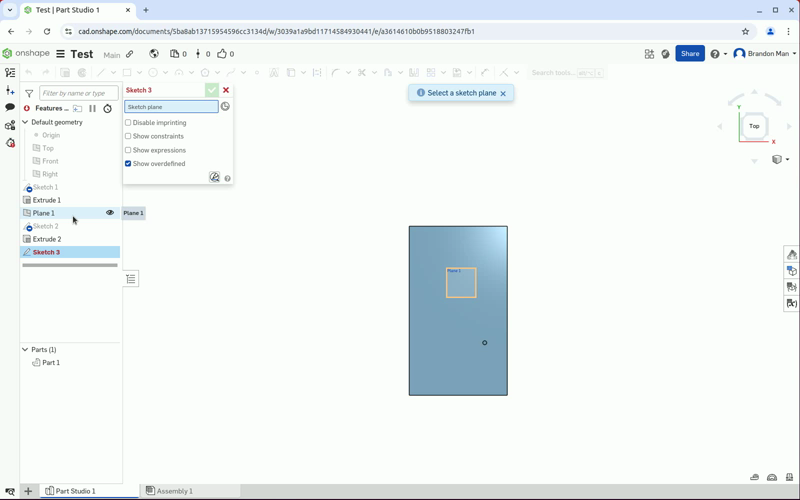
click(73, 215)
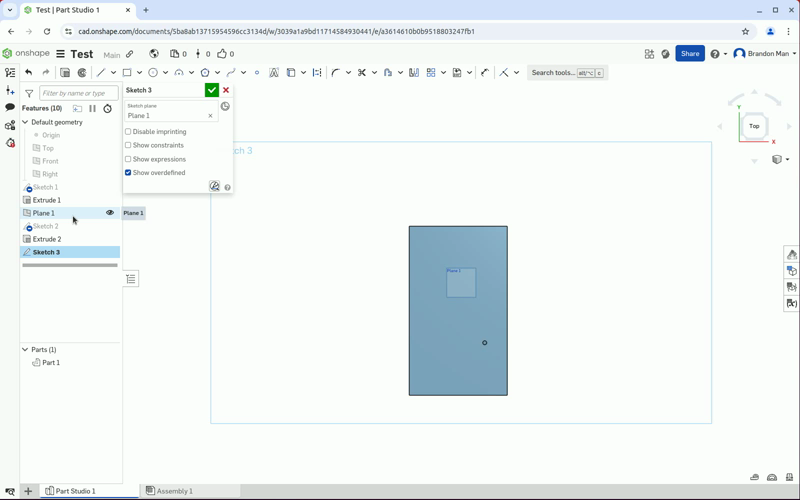
mouse_move(73, 352)
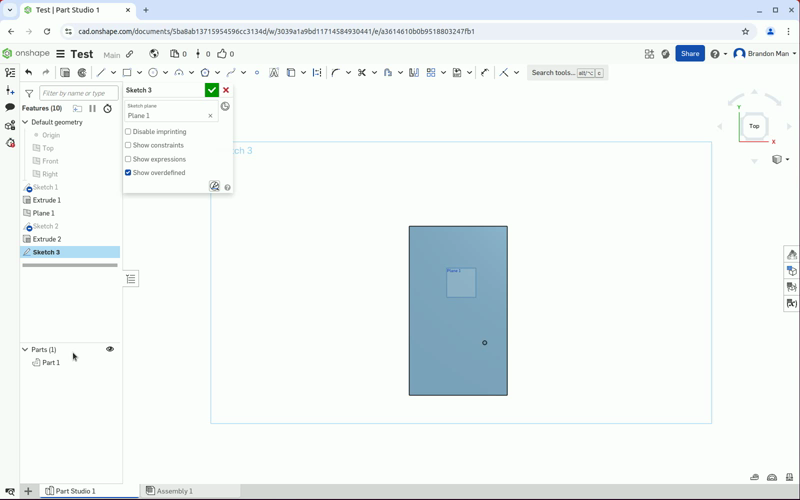
key(y)
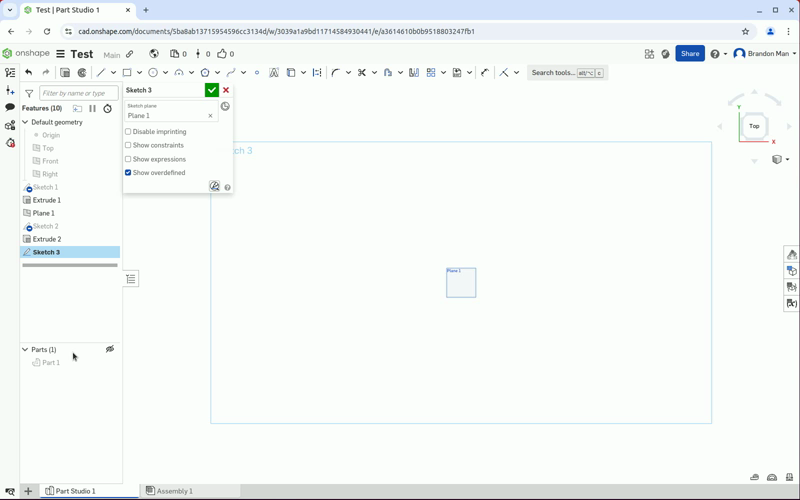
key(c)
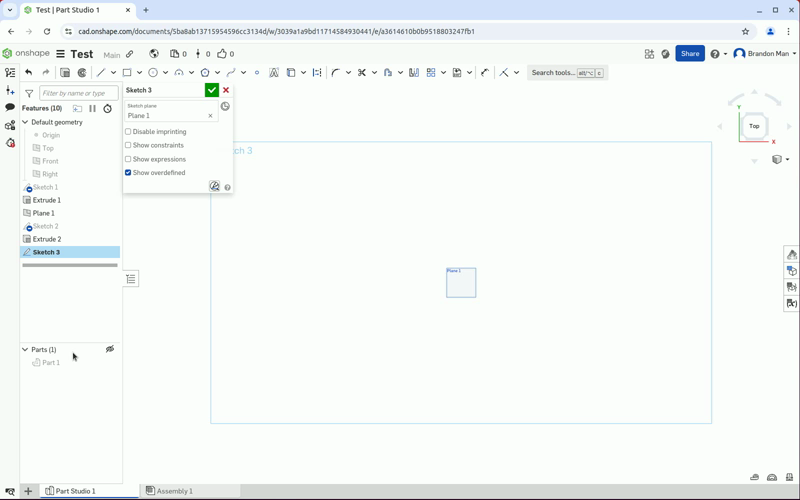
key_down(shift)
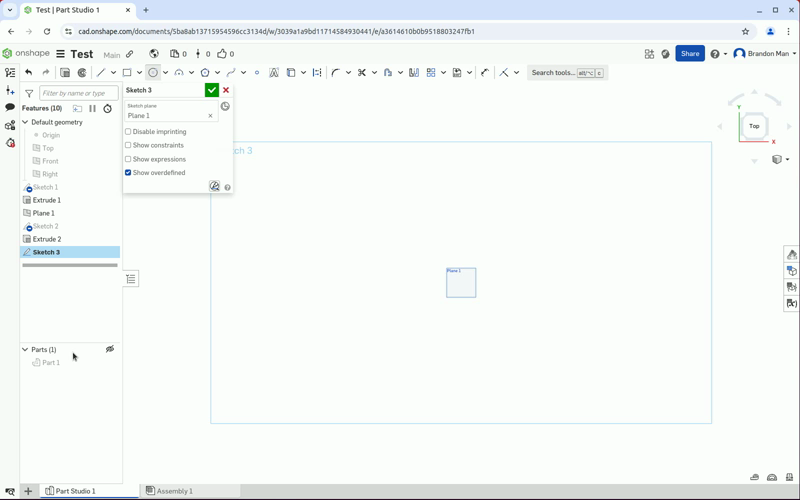
mouse_move(498, 342)
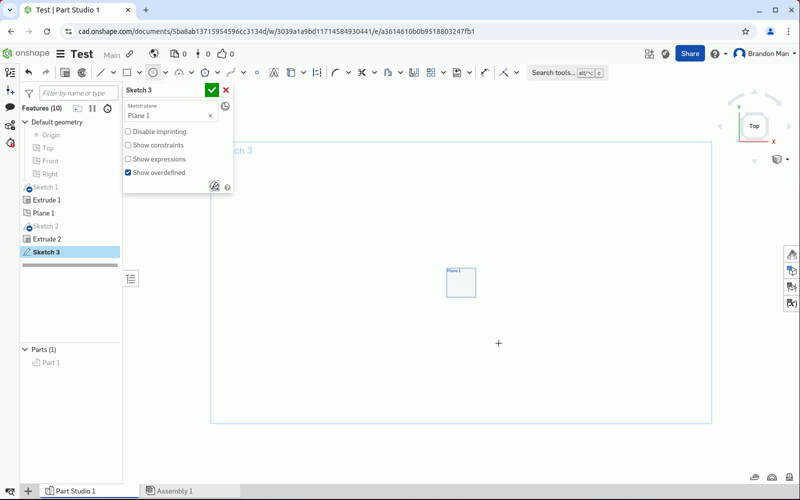
click(498, 342)
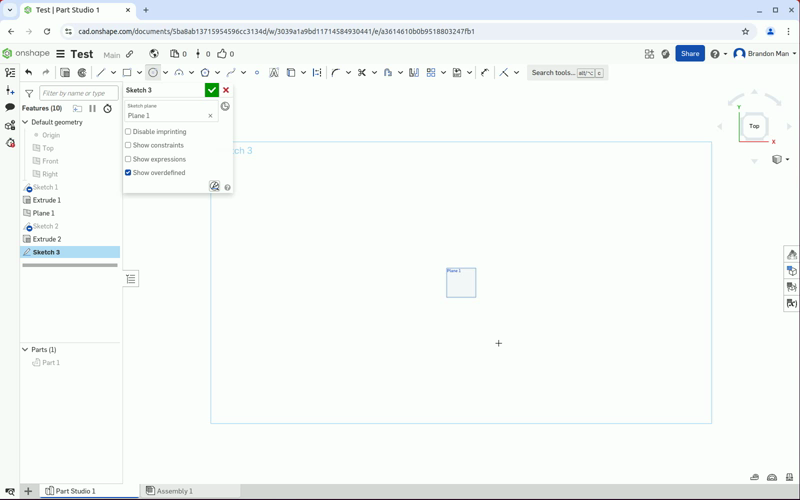
key_up(shift)
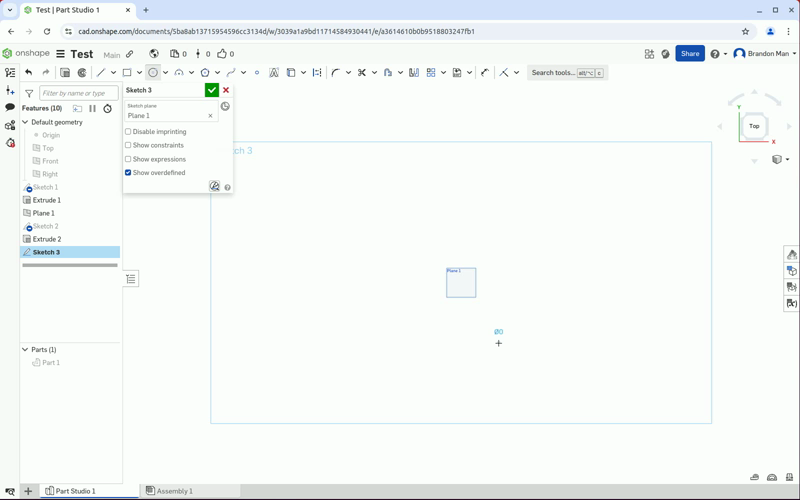
mouse_move(500, 342)
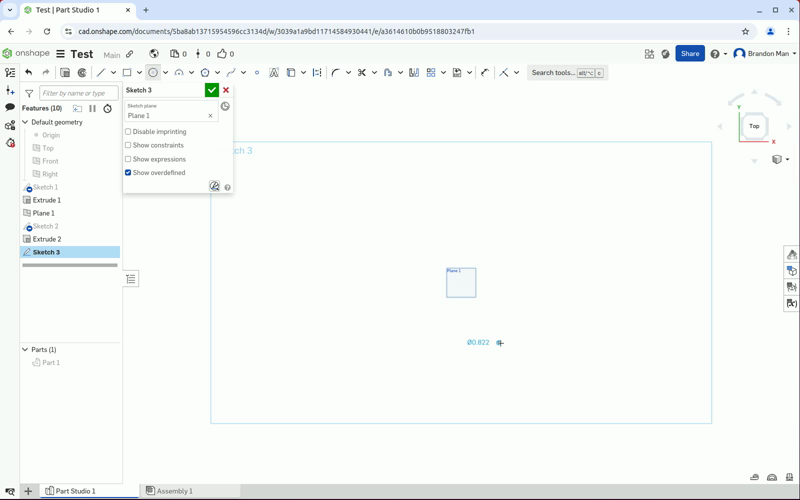
scroll(6)
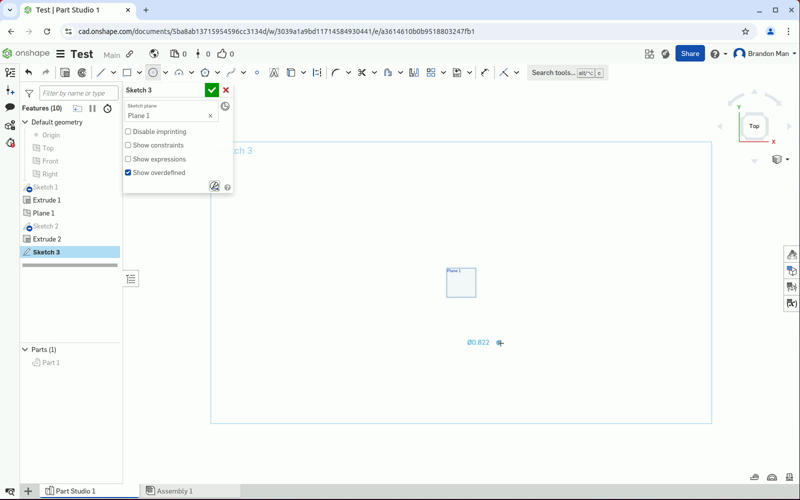
scroll(6)
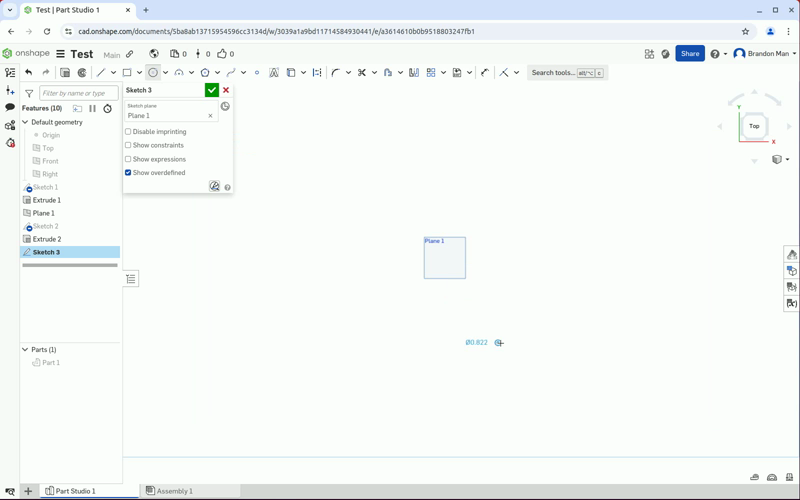
scroll(6)
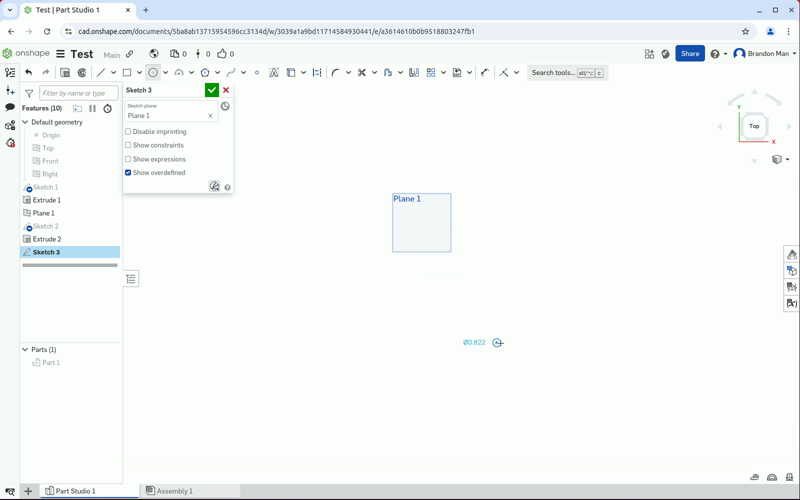
scroll(6)
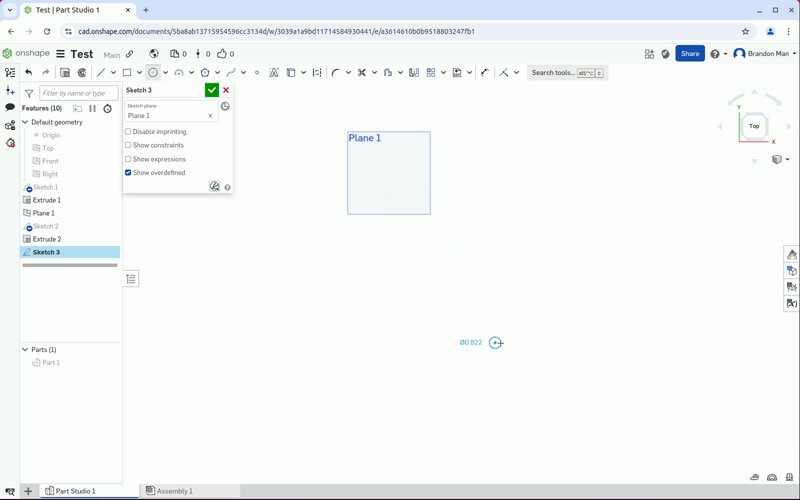
scroll(6)
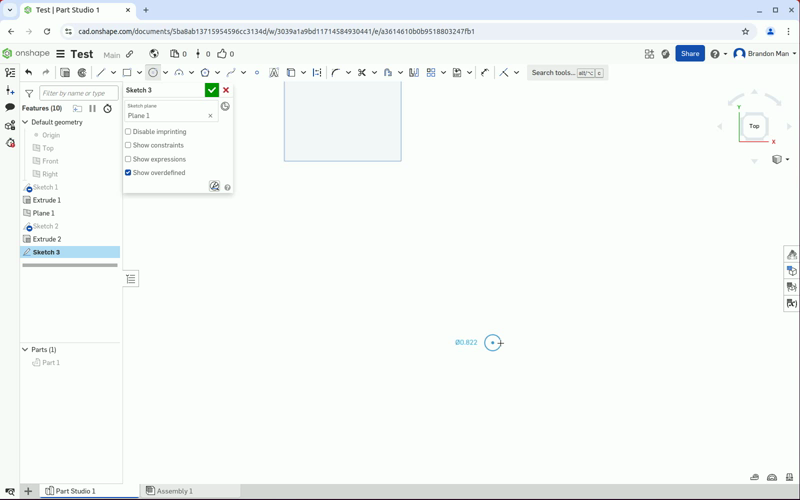
scroll(6)
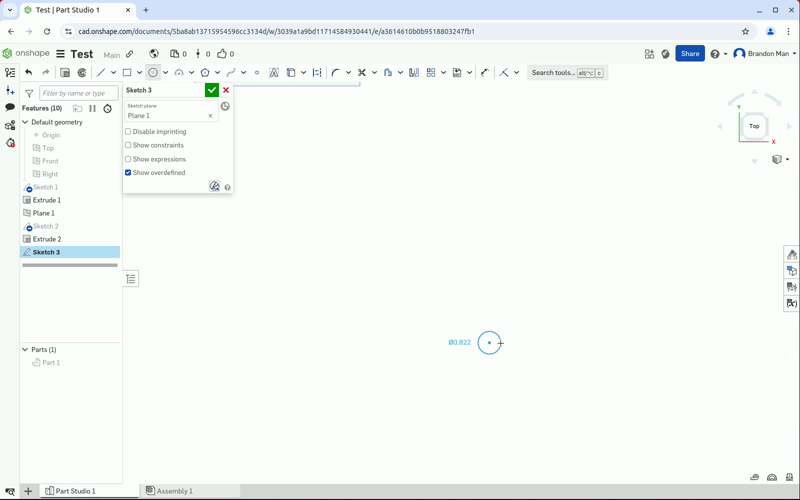
scroll(6)
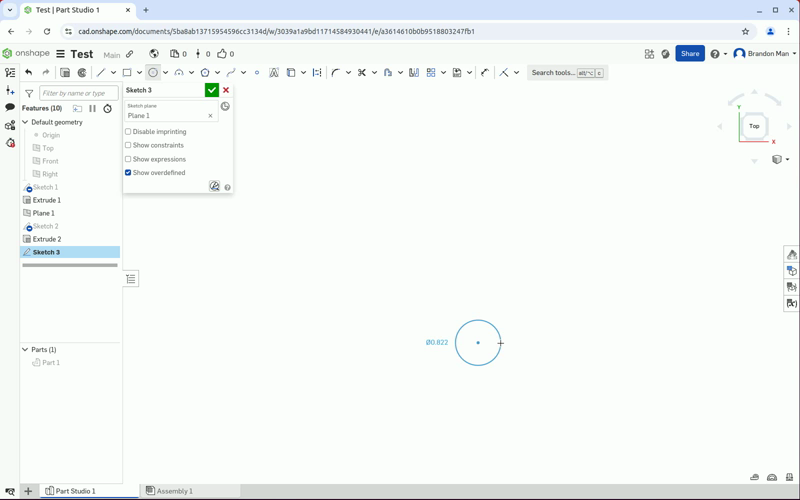
click(500, 342)
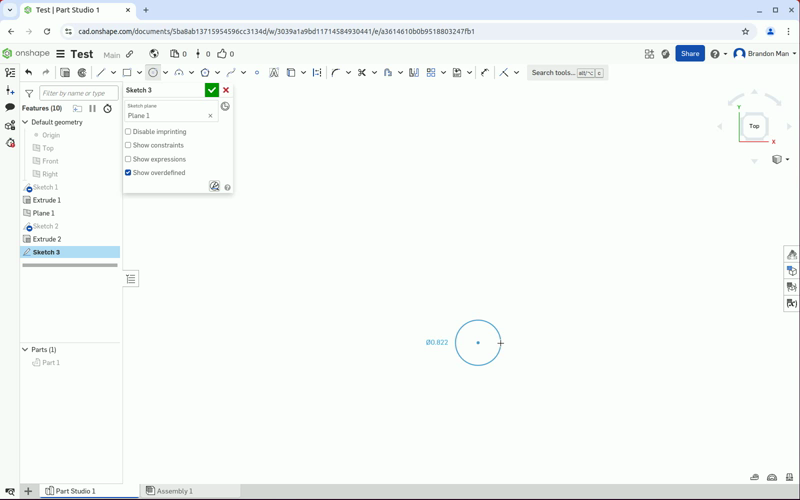
scroll(-6)
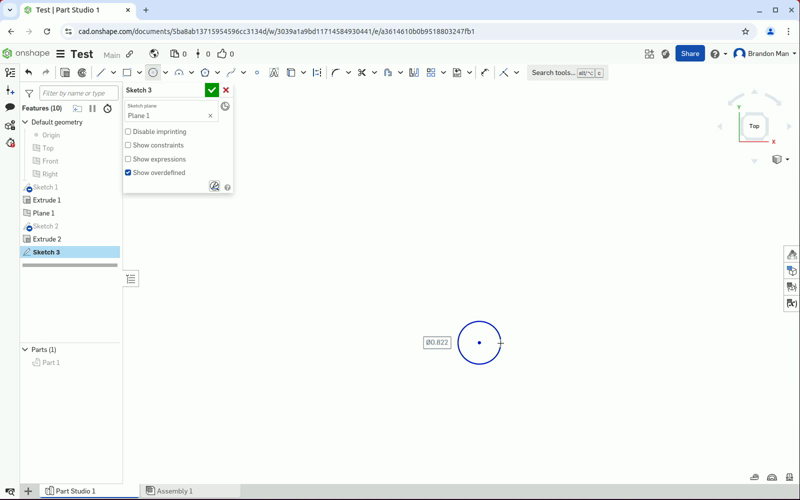
scroll(-6)
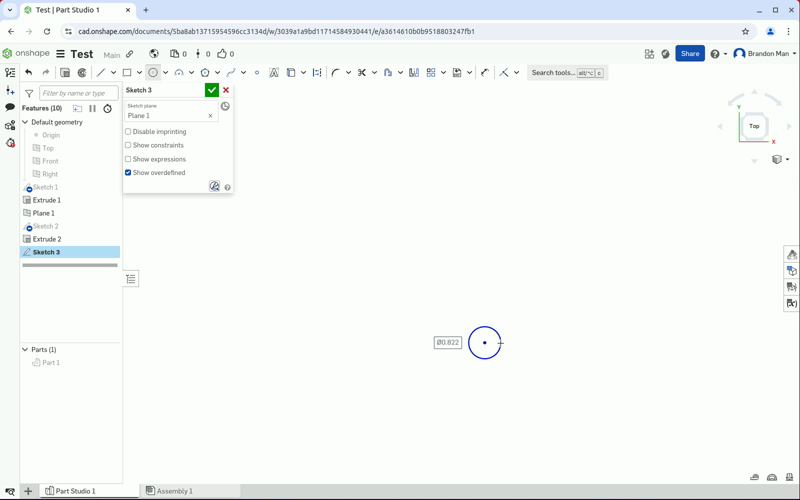
scroll(-6)
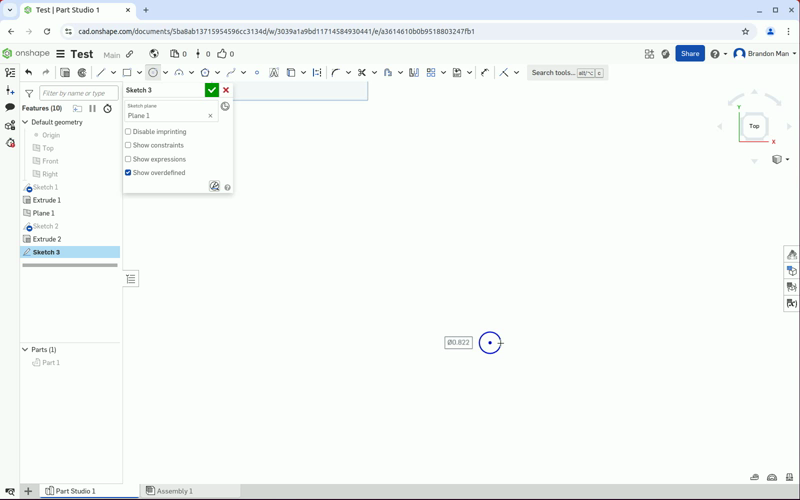
scroll(-6)
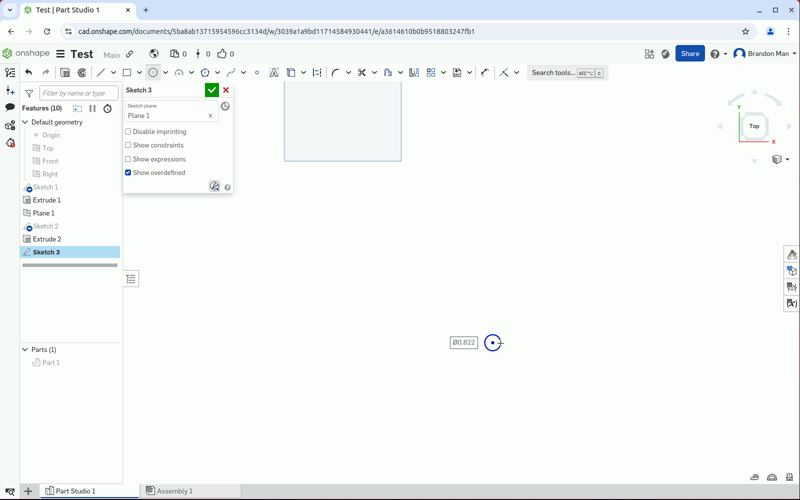
scroll(-6)
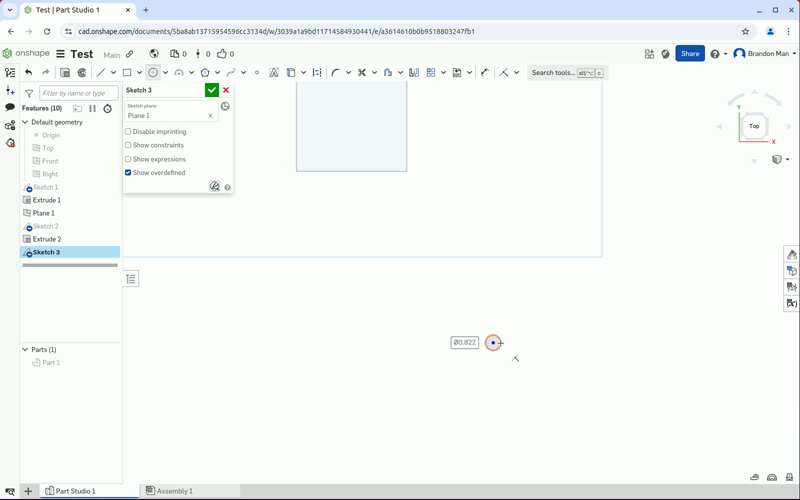
scroll(-6)
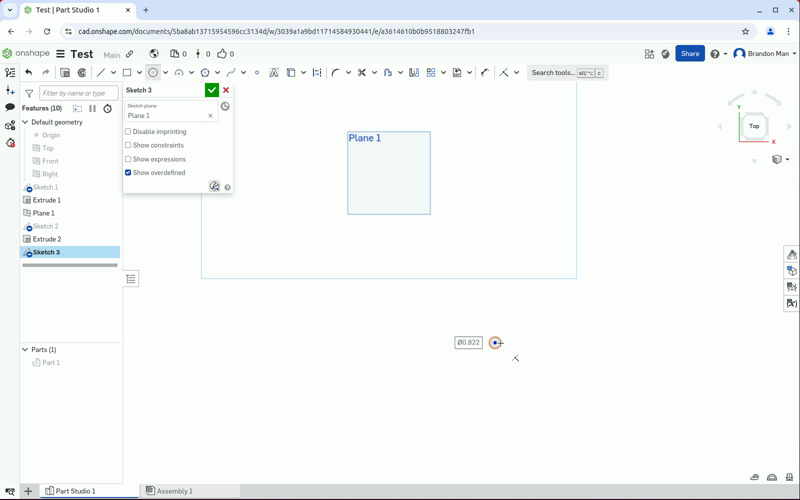
scroll(-6)
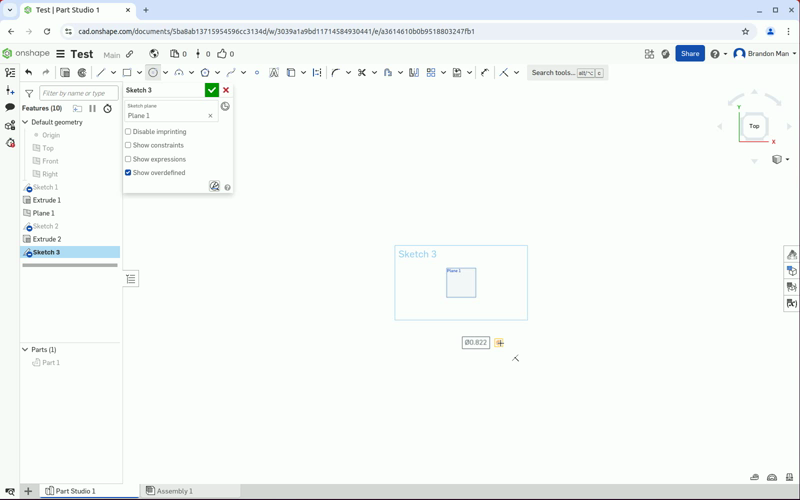
key(esc)
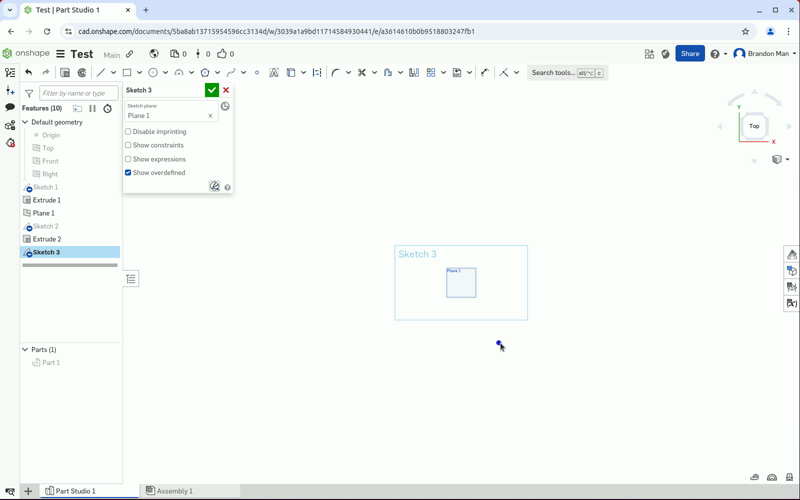
mouse_move(500, 342)
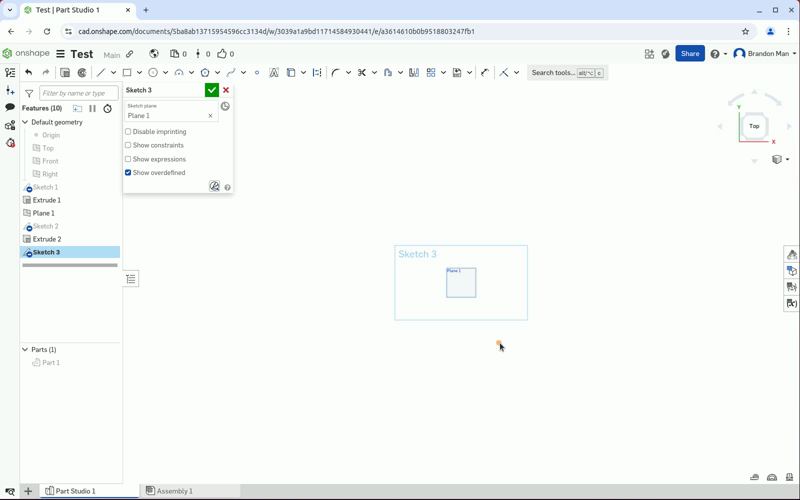
scroll(6)
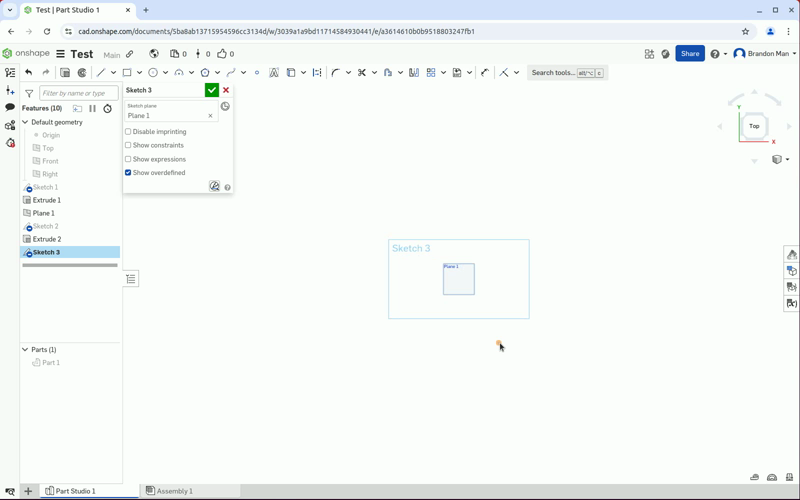
scroll(6)
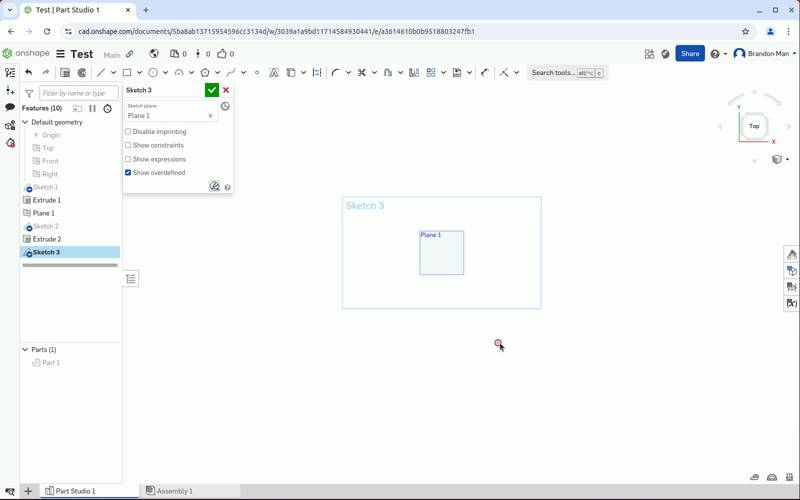
scroll(6)
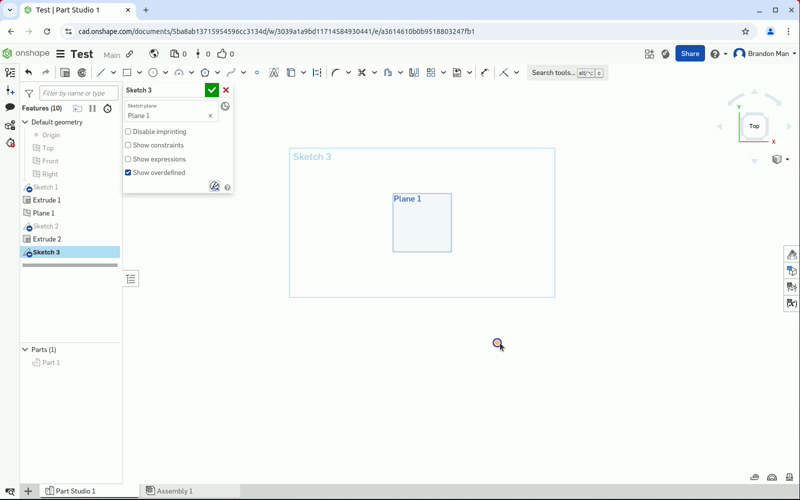
scroll(6)
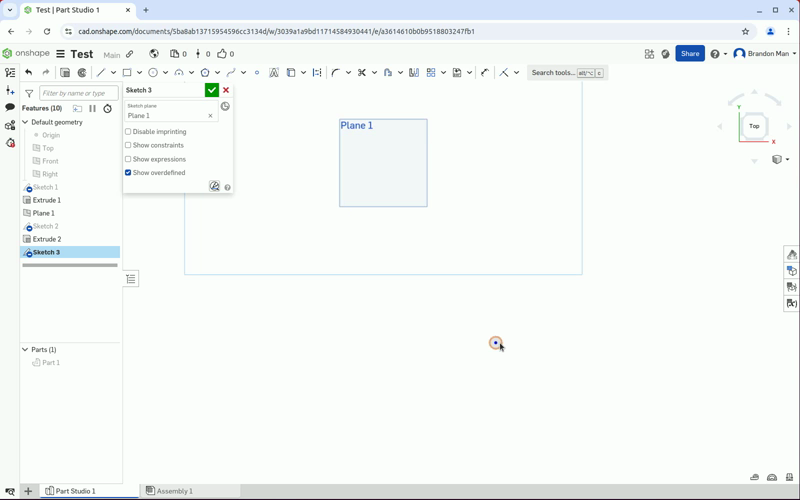
scroll(6)
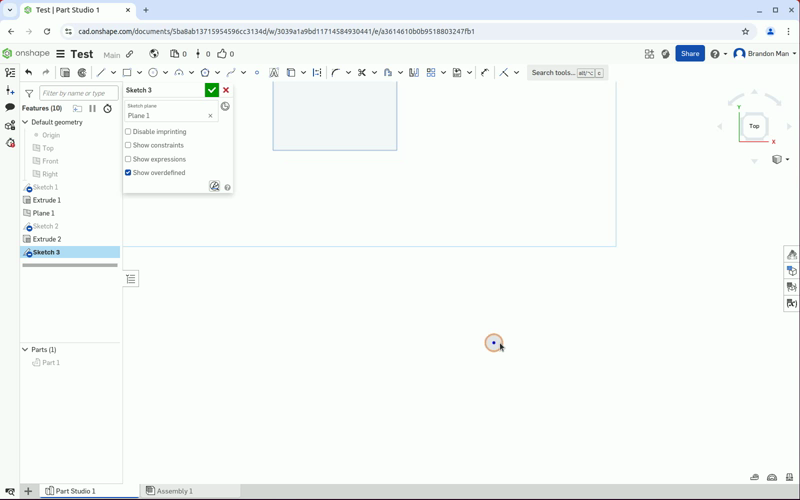
scroll(6)
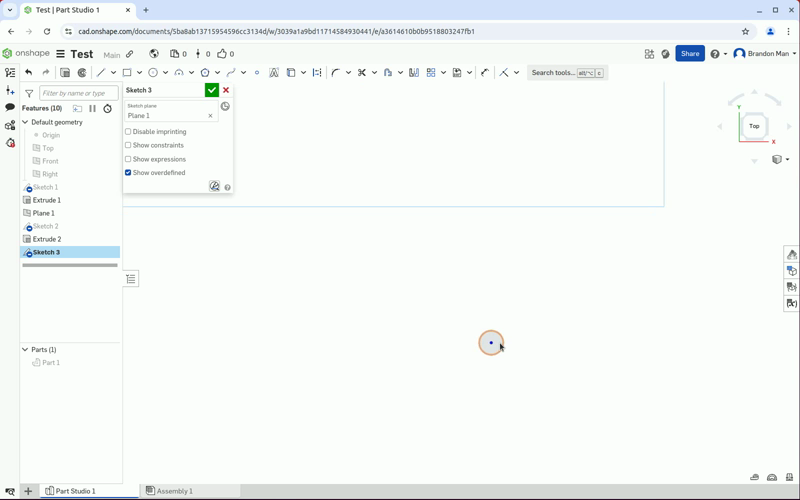
scroll(6)
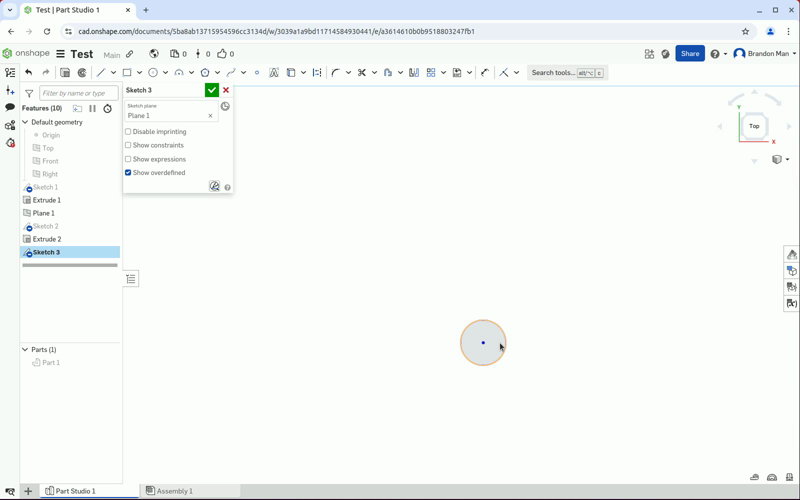
click(500, 342)
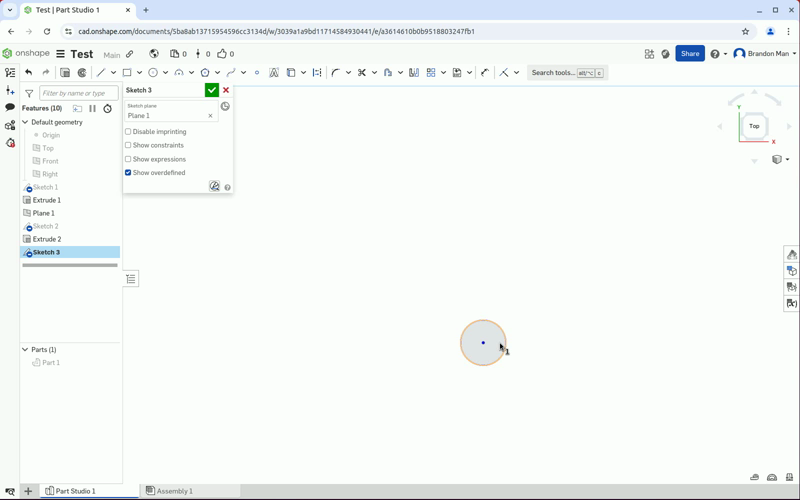
scroll(-6)
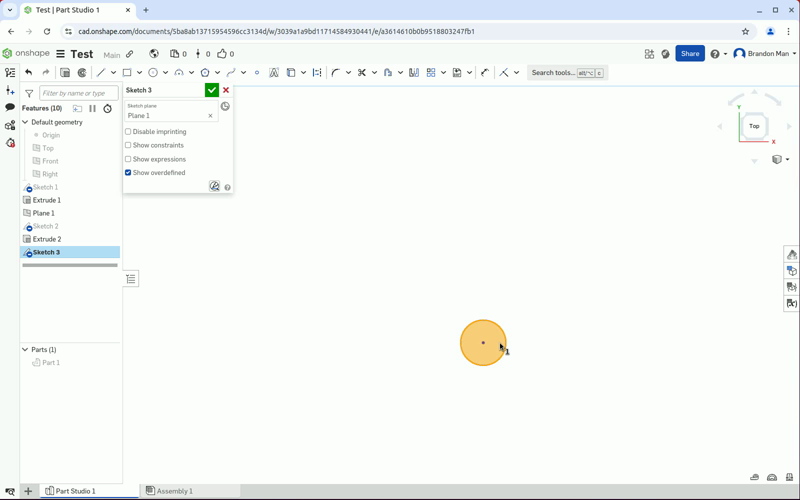
scroll(-6)
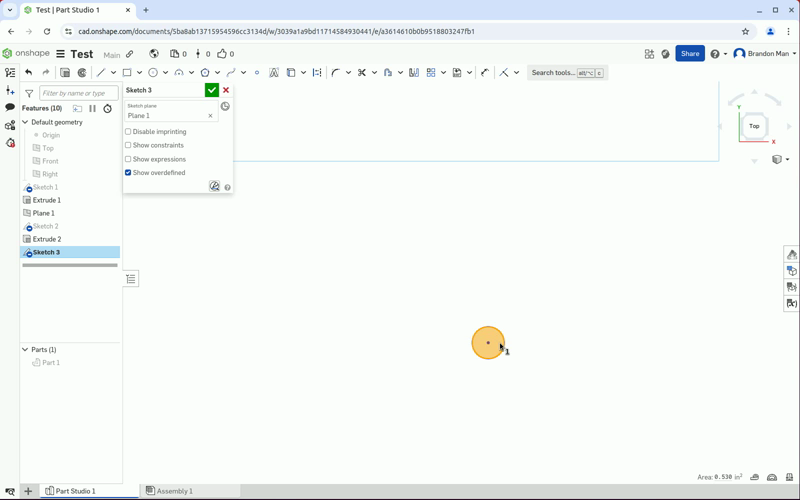
scroll(-6)
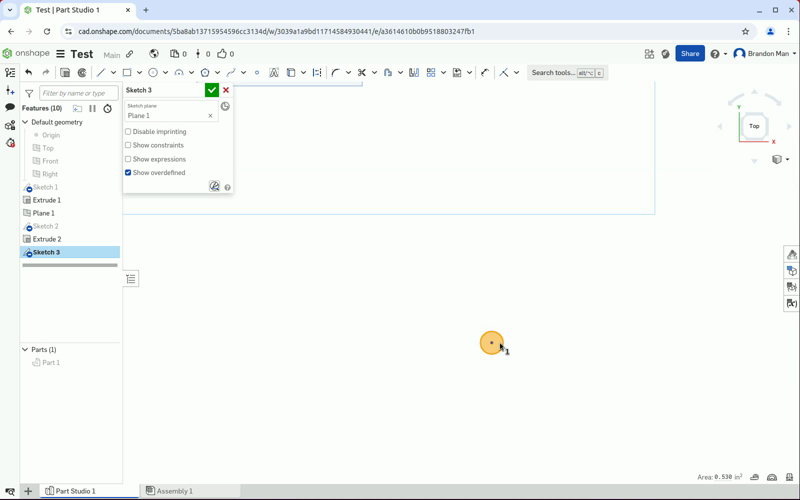
scroll(-6)
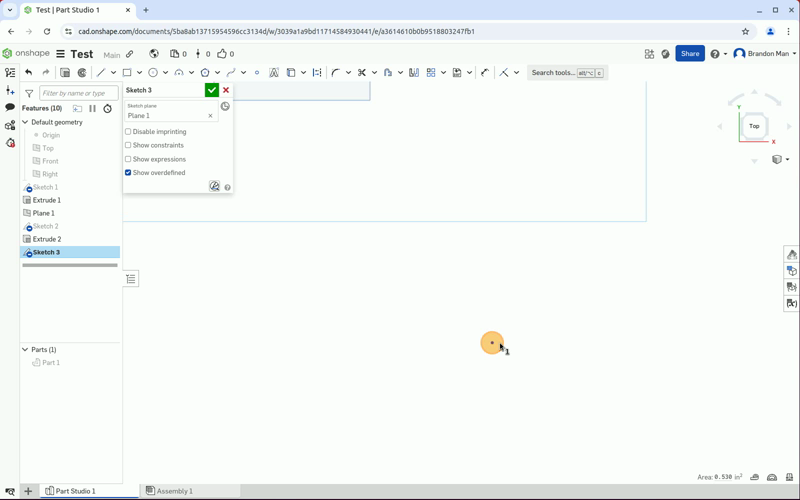
scroll(-6)
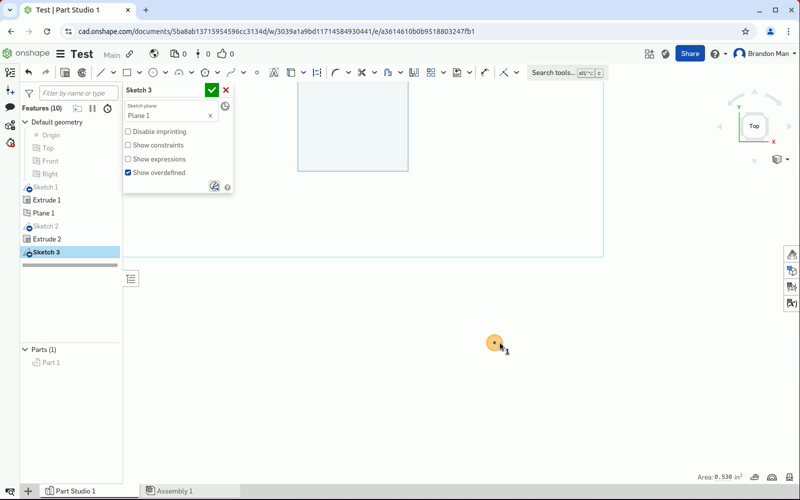
scroll(-6)
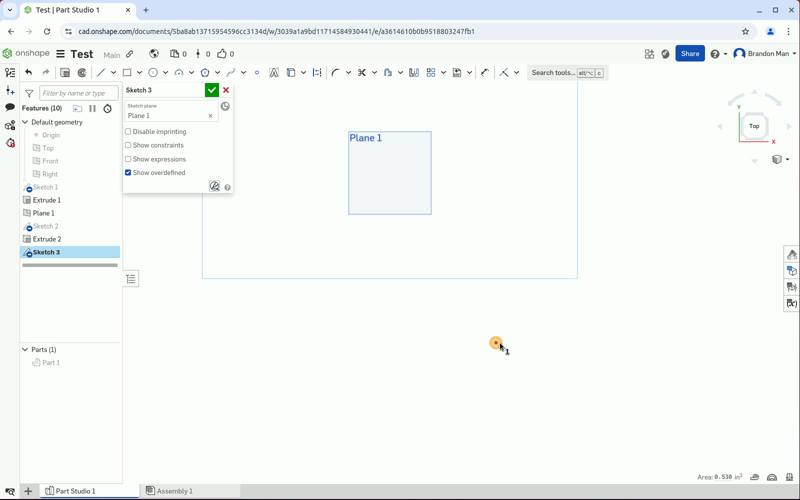
scroll(-6)
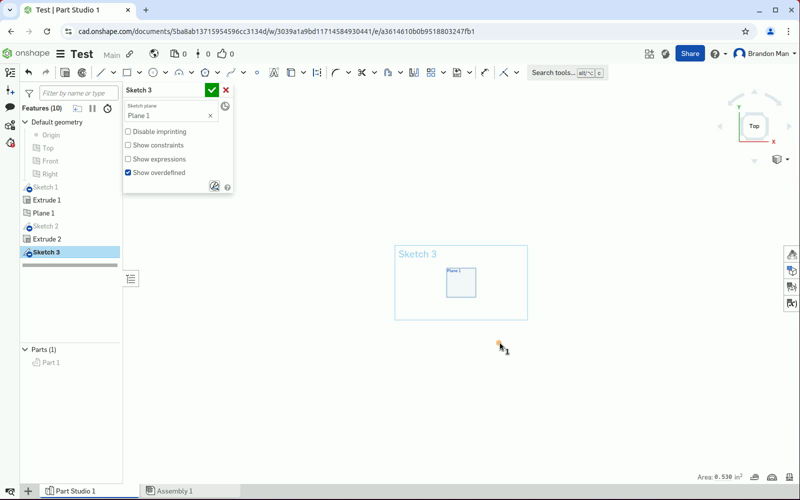
mouse_move(73, 352)
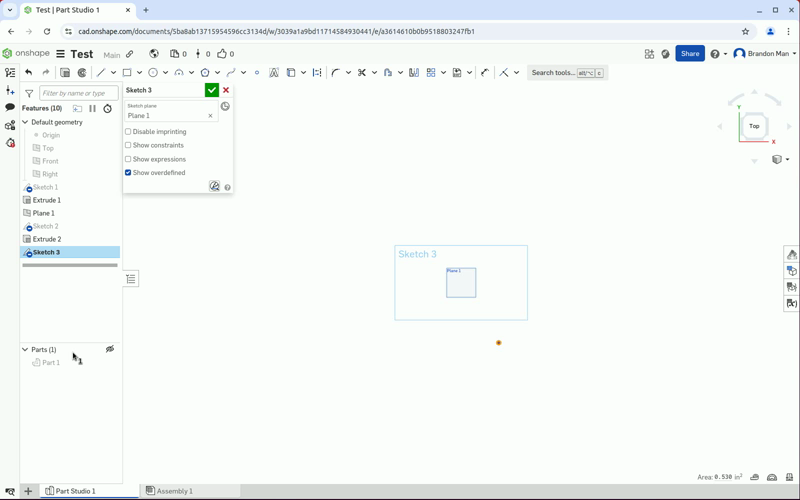
key(shift+y)
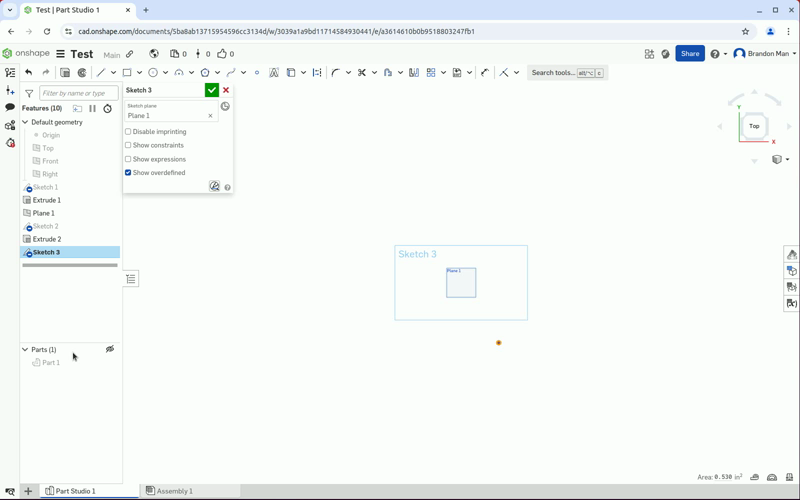
key(shift+e)
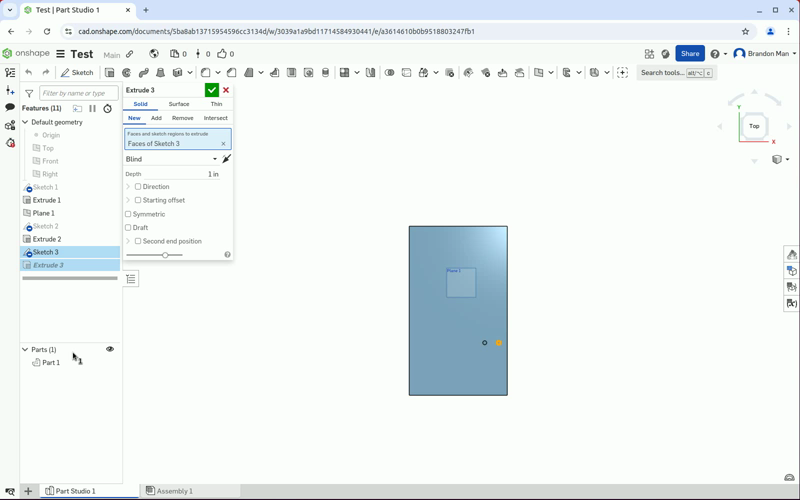
mouse_move(143, 106)
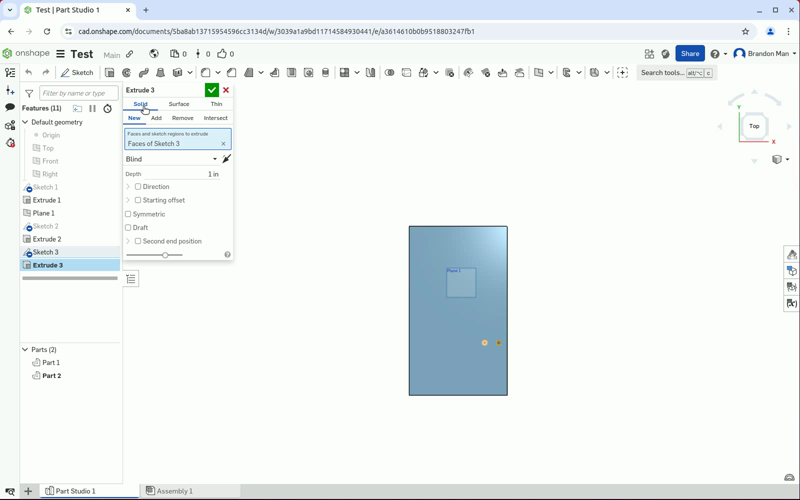
click(143, 106)
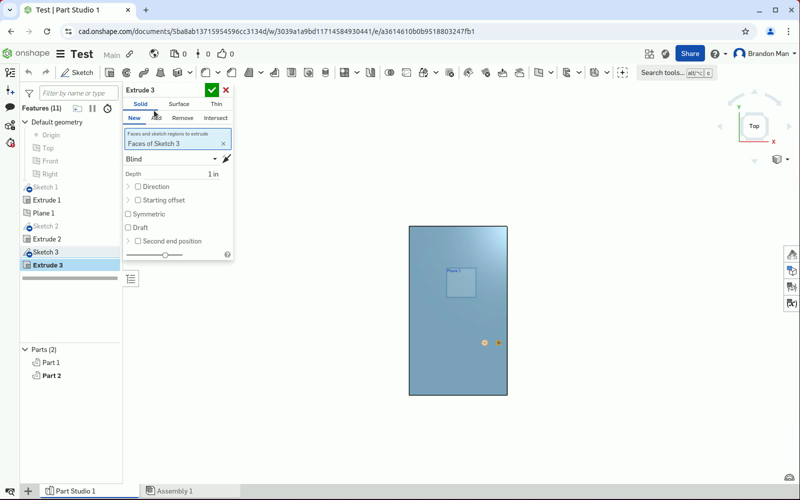
mouse_move(186, 120)
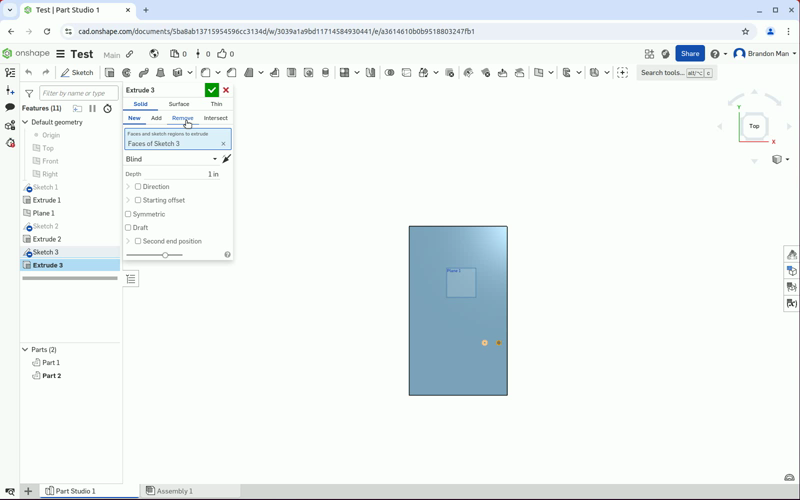
click(186, 120)
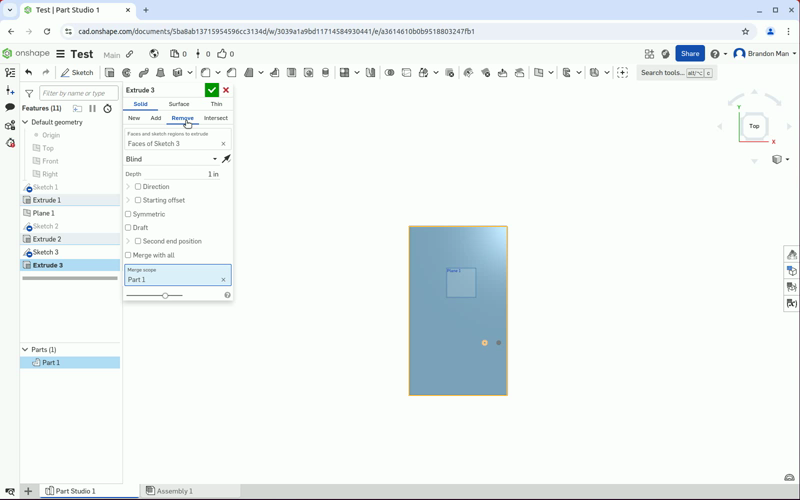
key(tab, 4)
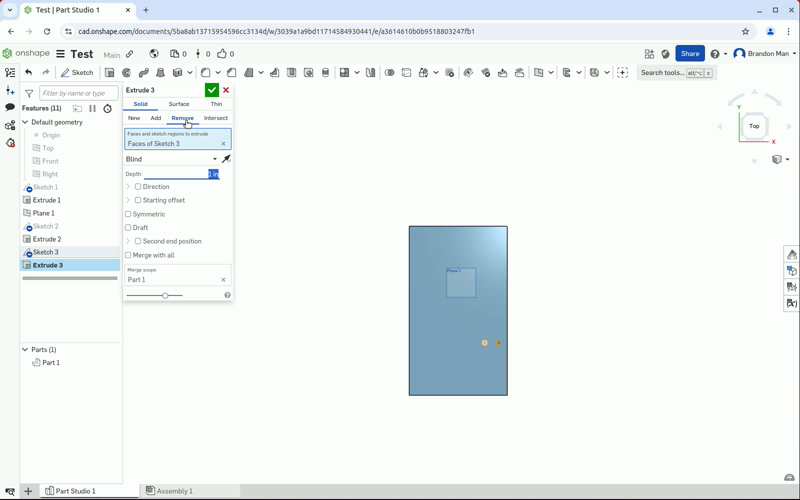
text(0.241)
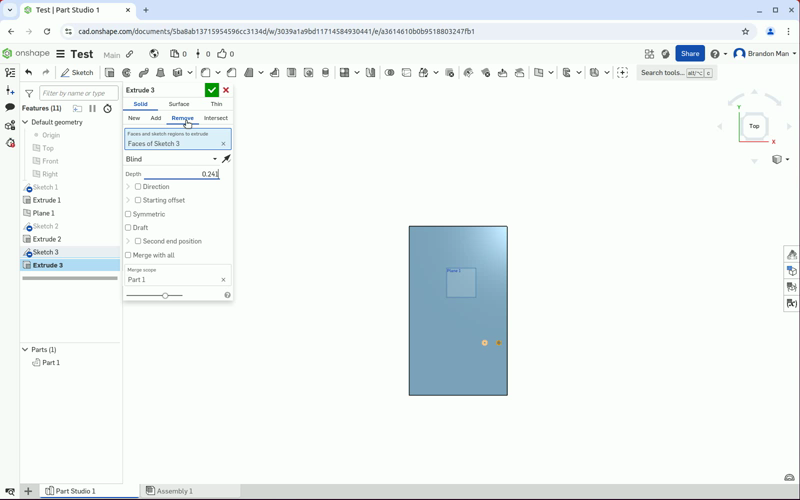
key(tab, 6)
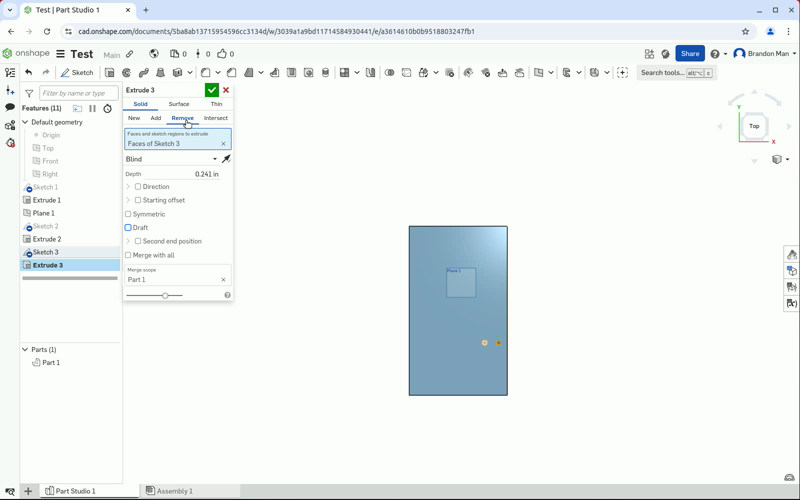
key(space)
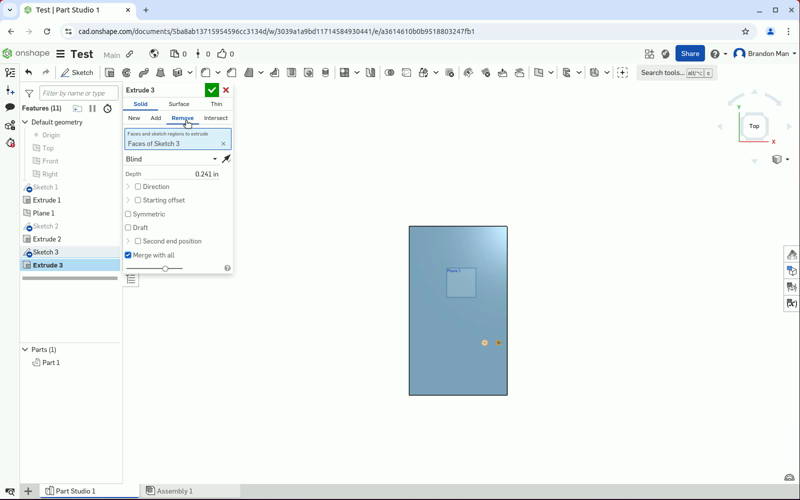
key(enter)
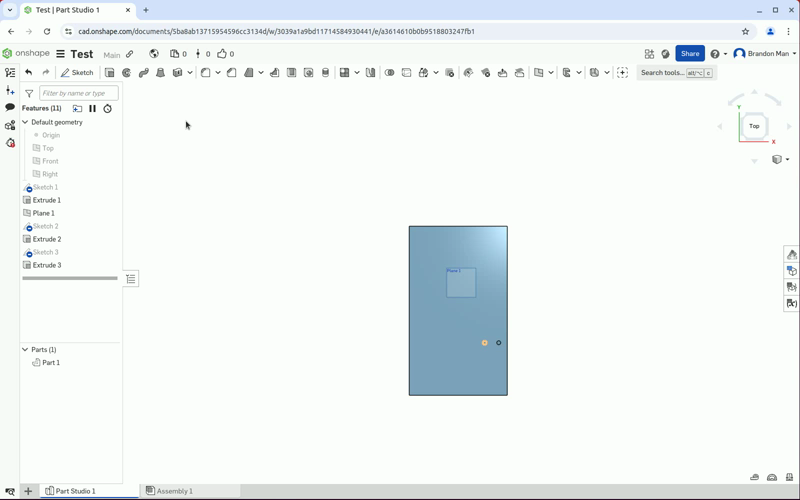
key(shift+h)
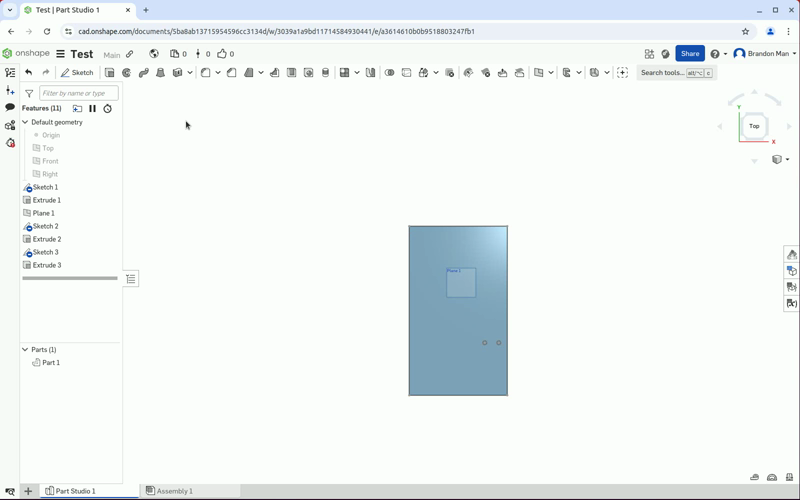
key(shift+h)
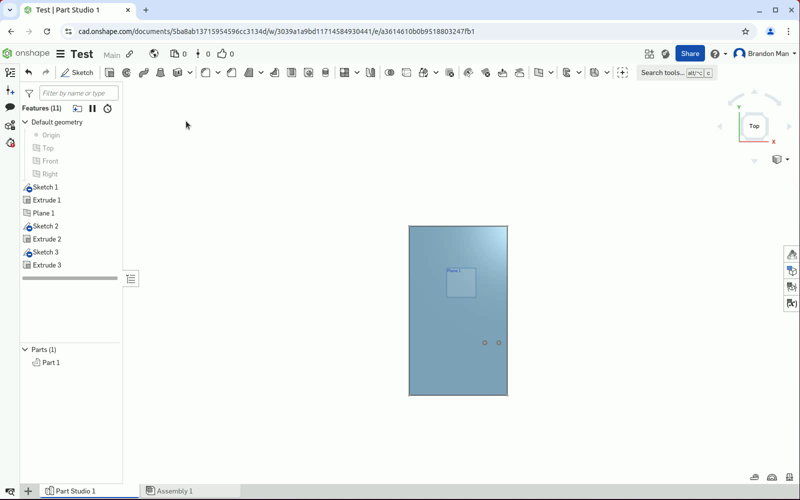
key(shift+7)
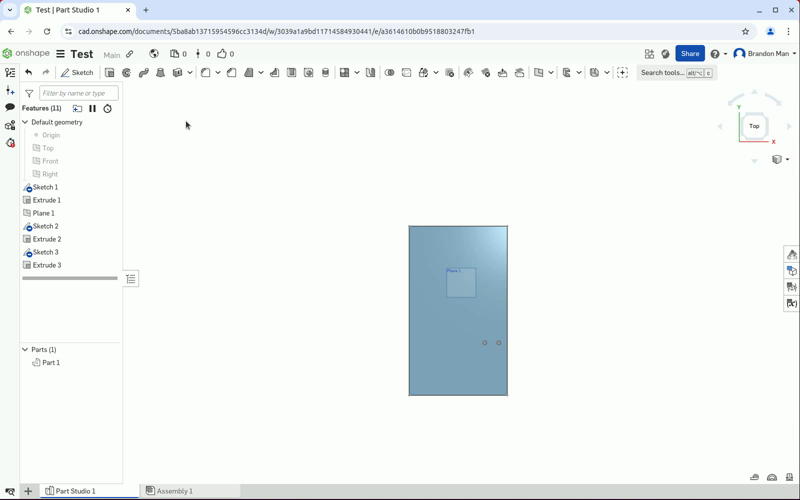
key(up, 3)
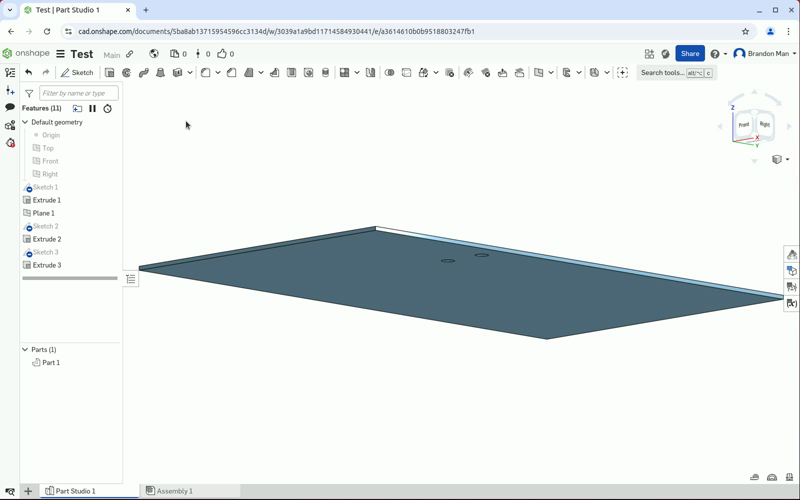
key(left, 3)
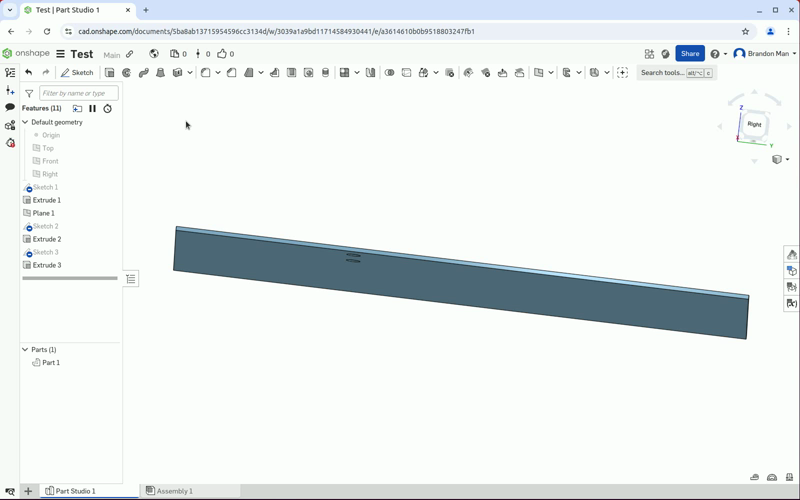
key(right, 3)
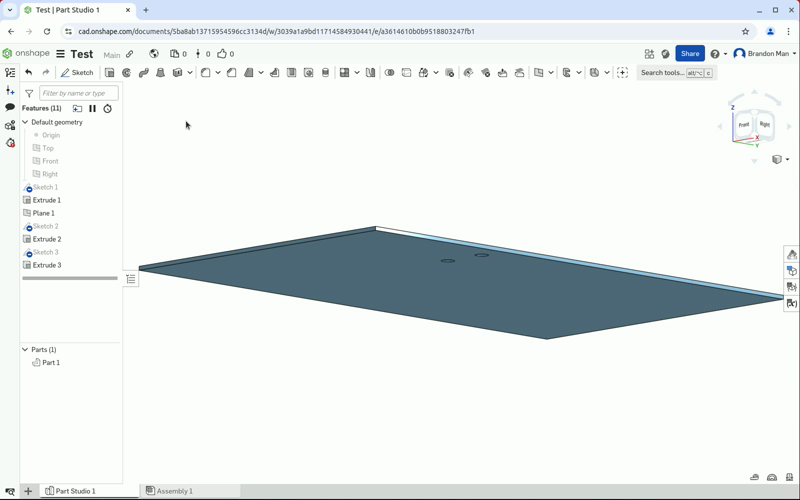
key(down, 3)
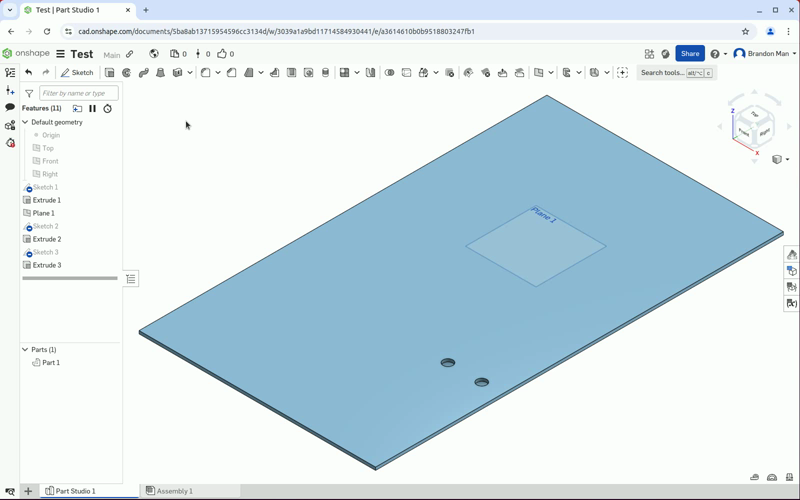
mouse_move(73, 189)
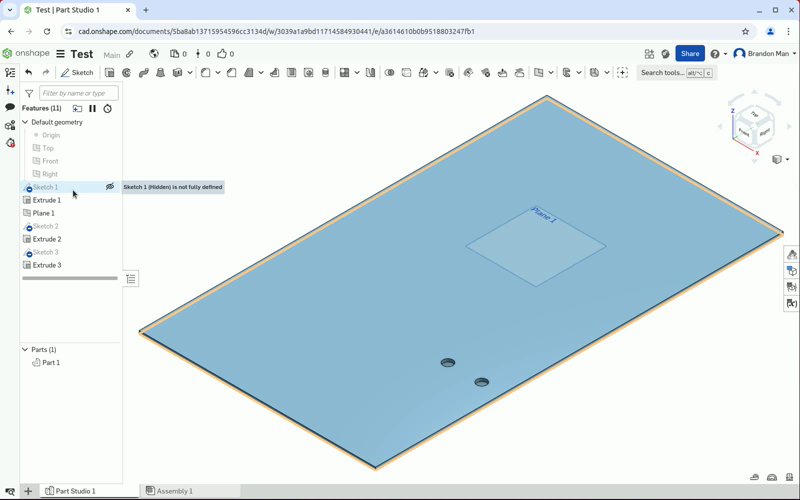
click(73, 189)